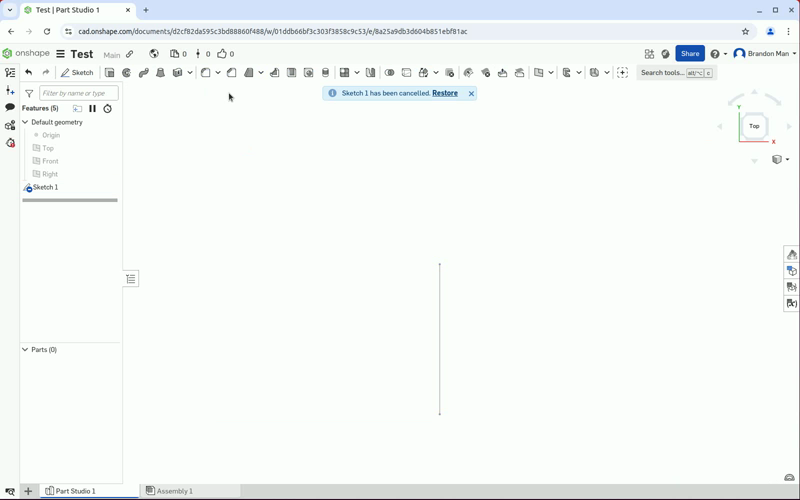
key(shift+h)
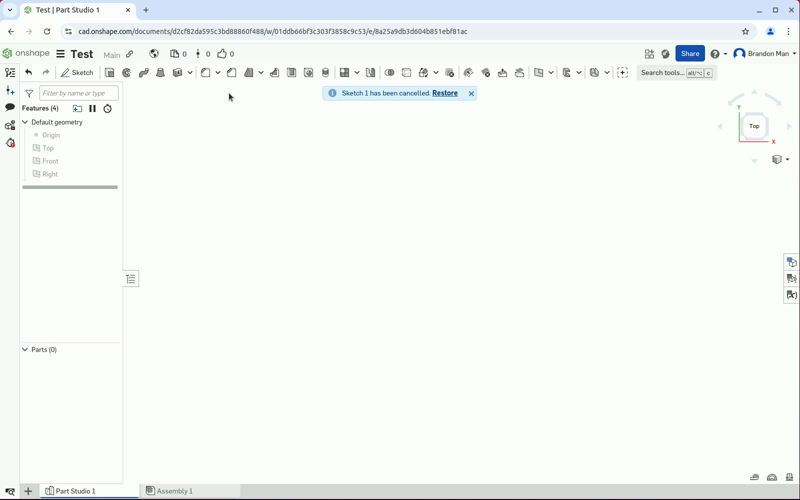
mouse_move(73, 352)
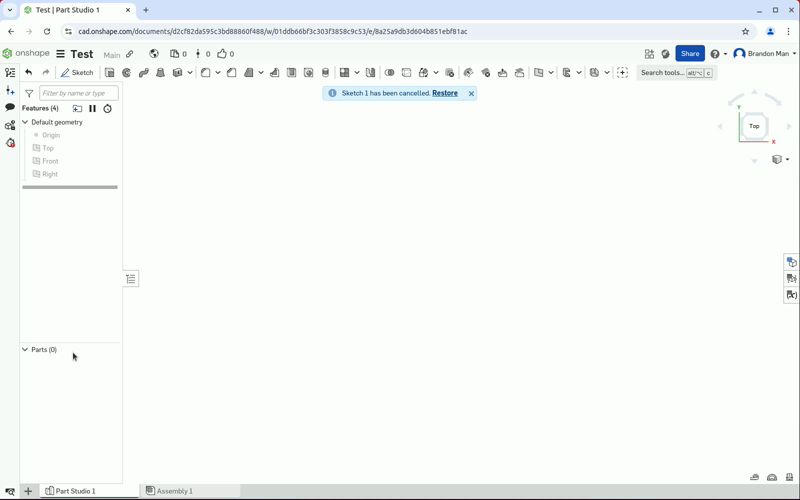
key(y)
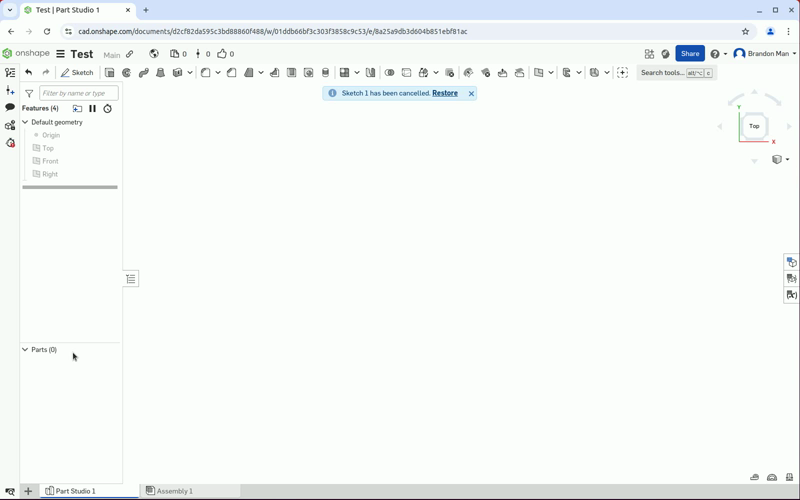
key(shift+p)
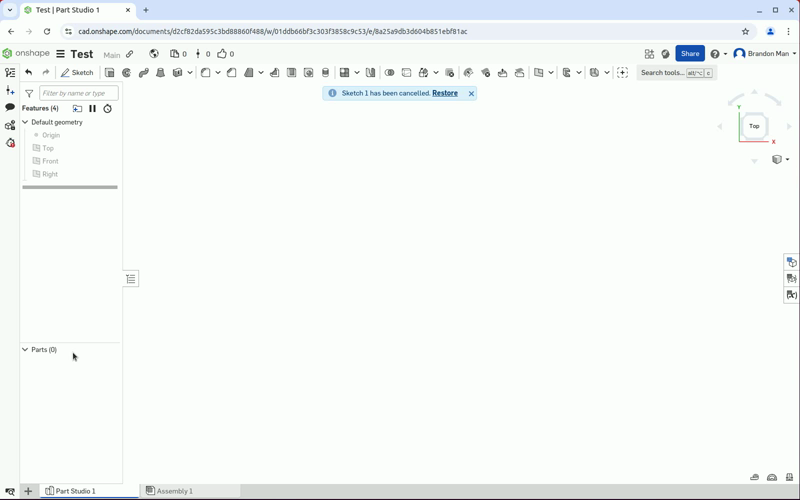
key(space)
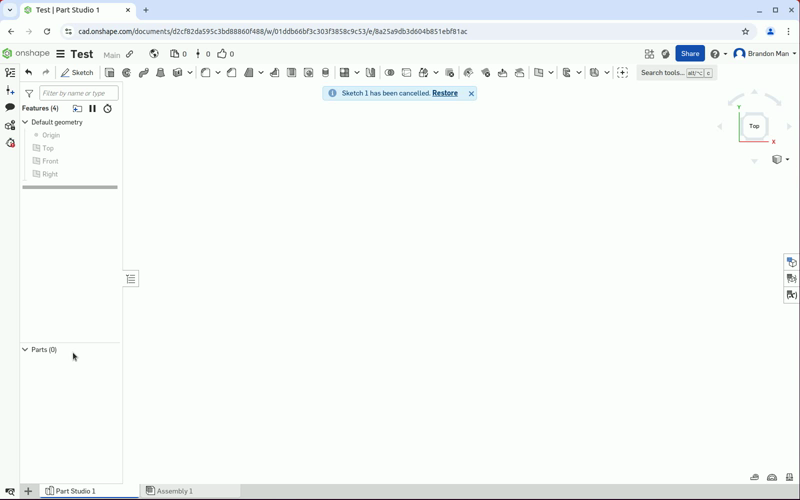
key_down(shift)
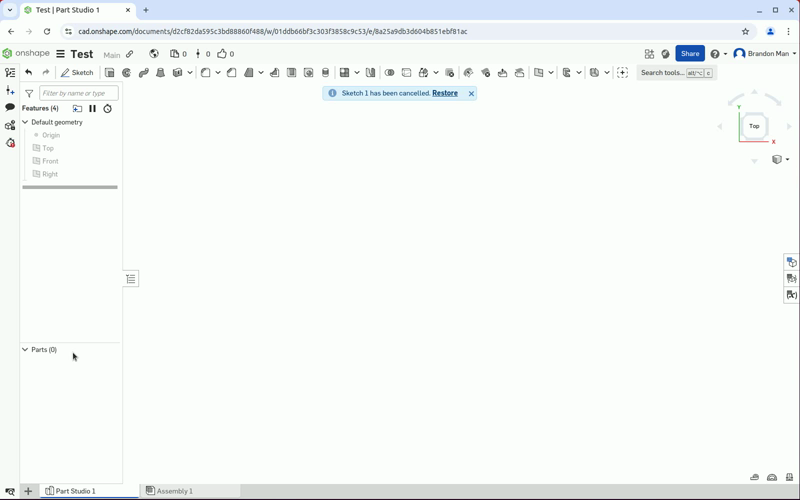
key(up)
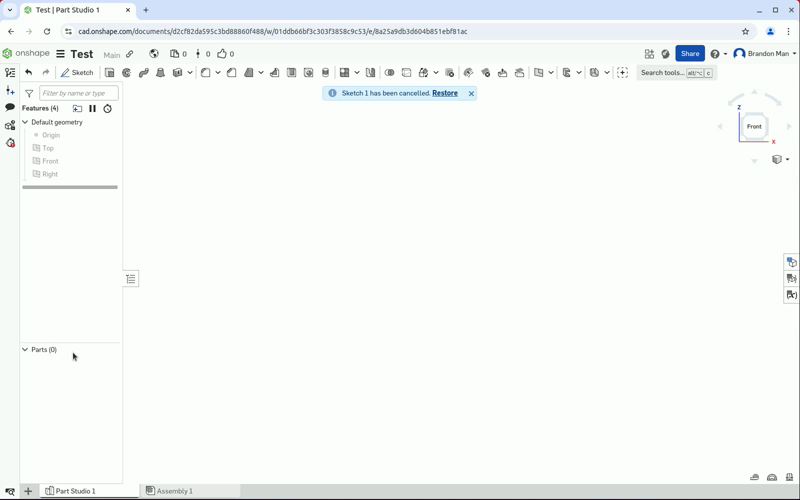
key_up(shift)
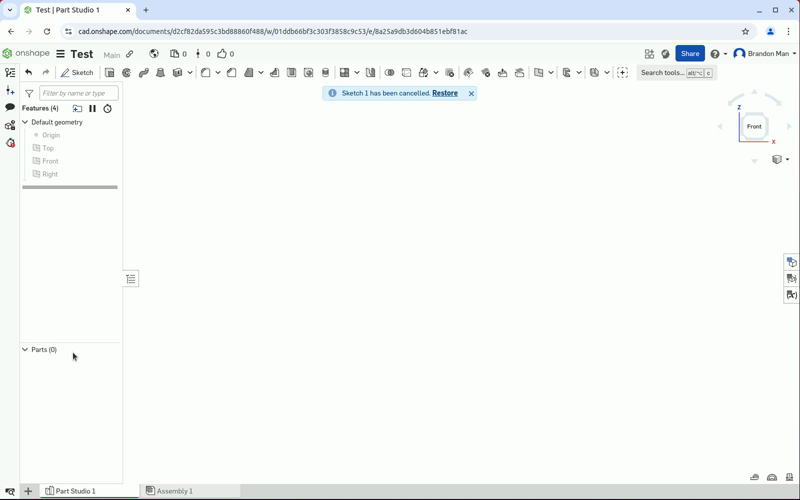
mouse_move(73, 352)
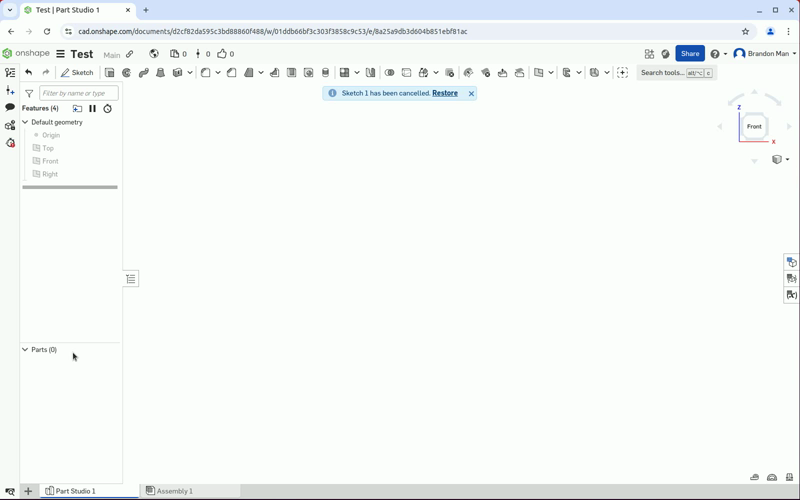
key(shift+y)
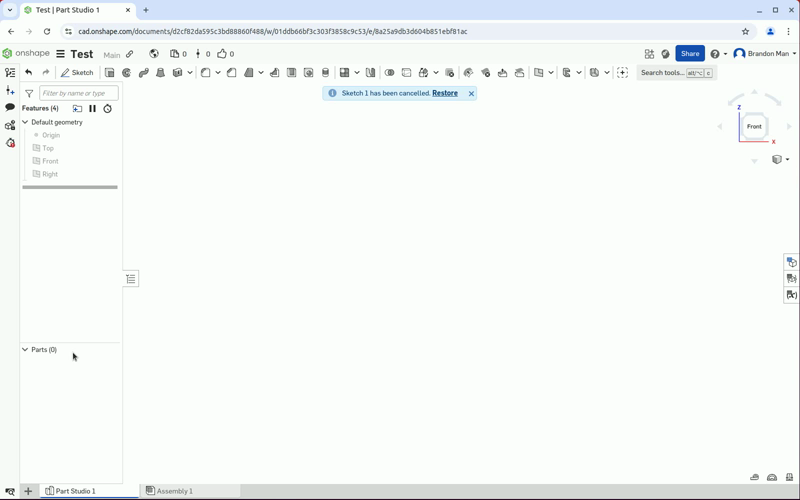
key(shift+s)
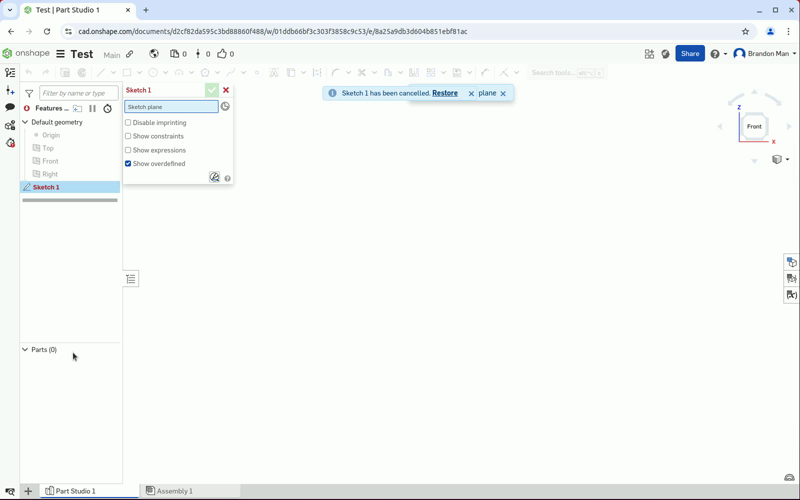
mouse_move(73, 163)
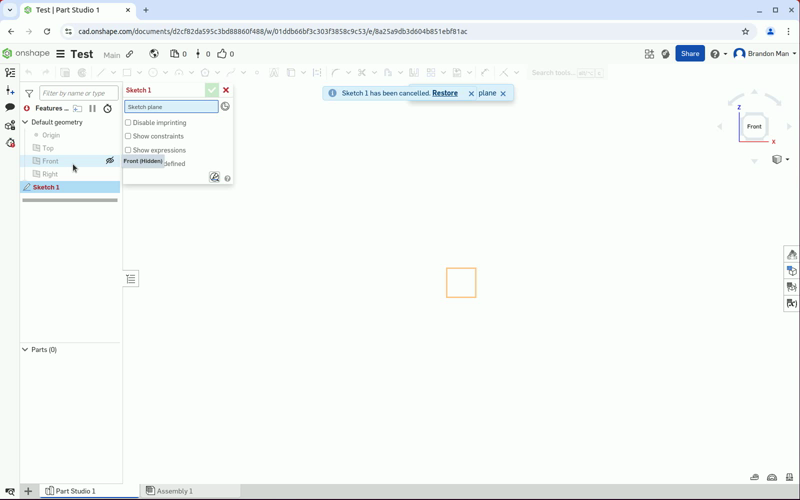
click(73, 163)
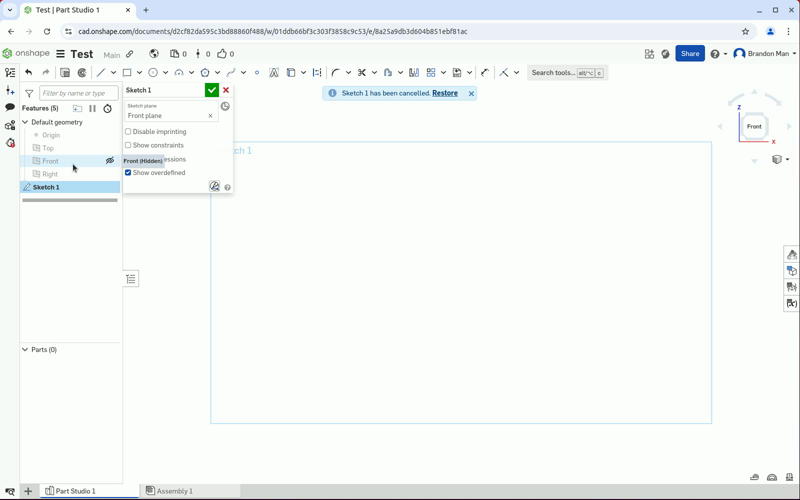
mouse_move(73, 352)
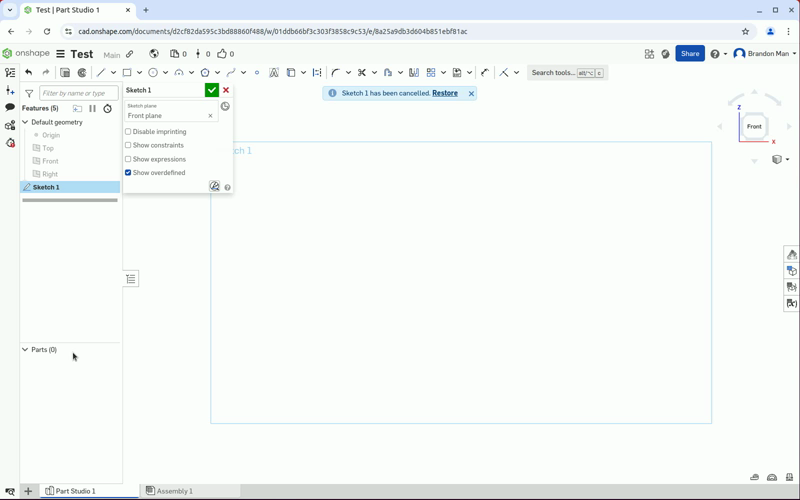
key(y)
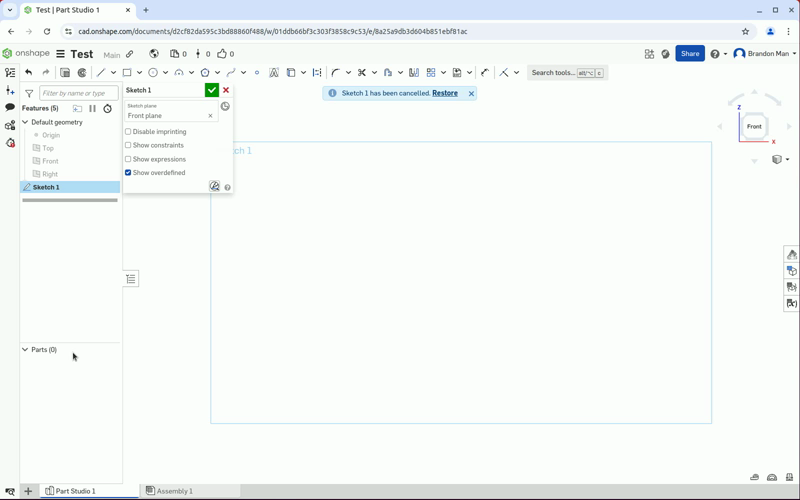
key(c)
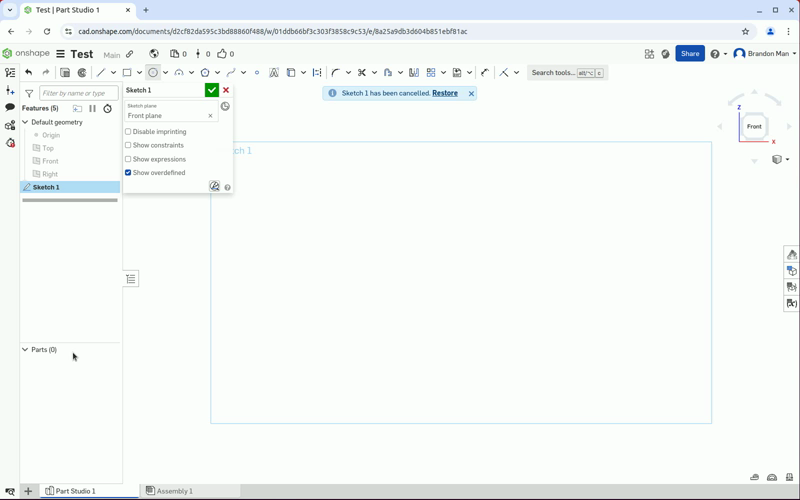
key_down(shift)
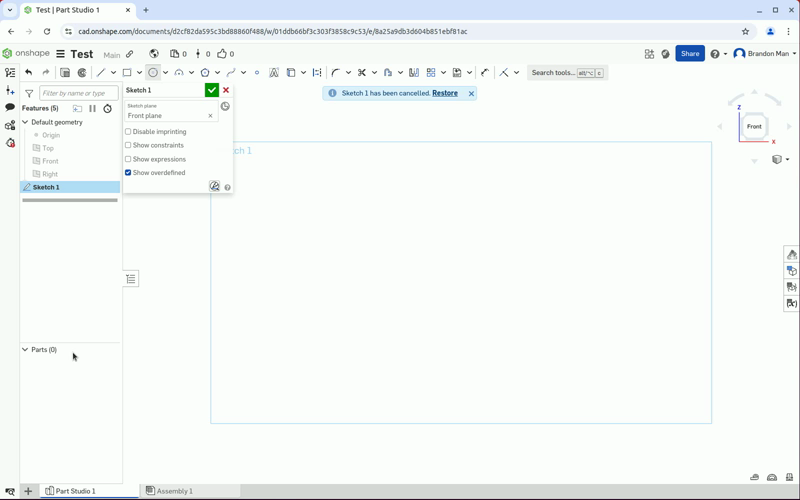
mouse_move(461, 282)
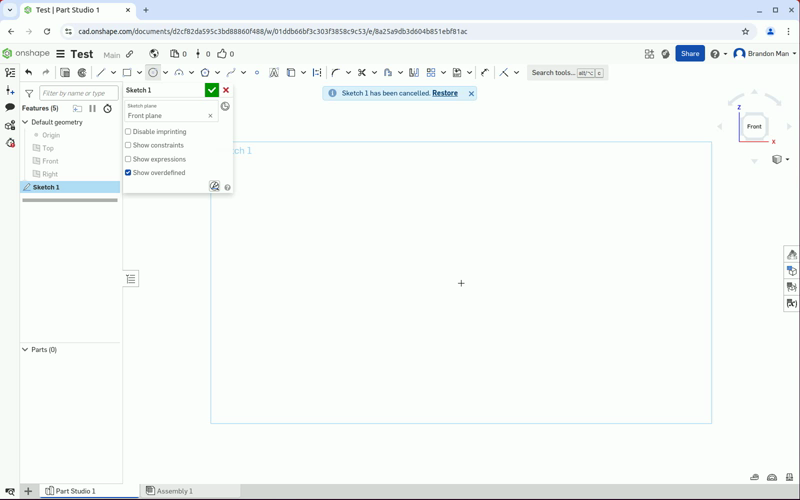
click(461, 282)
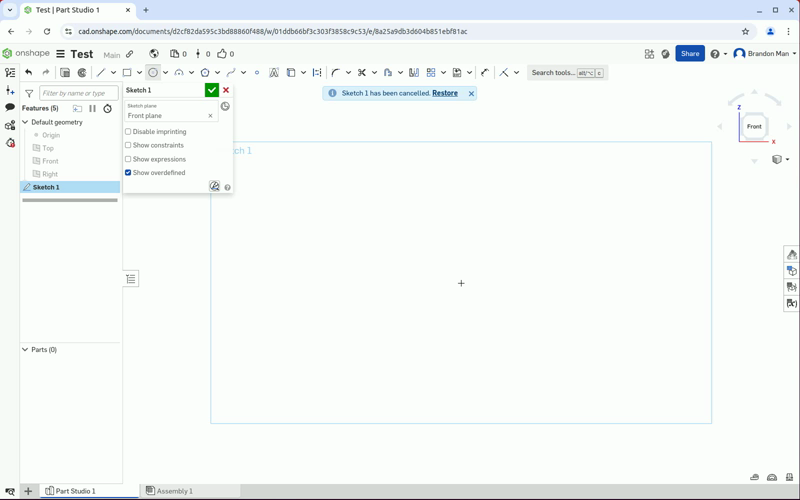
key_up(shift)
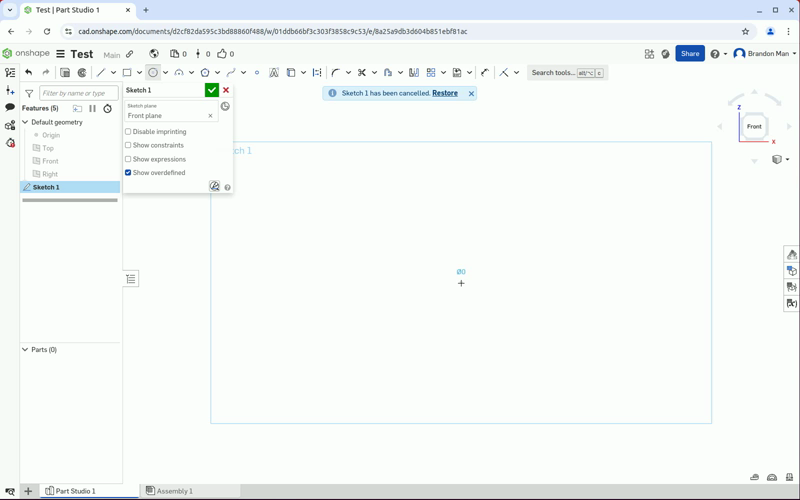
mouse_move(574, 282)
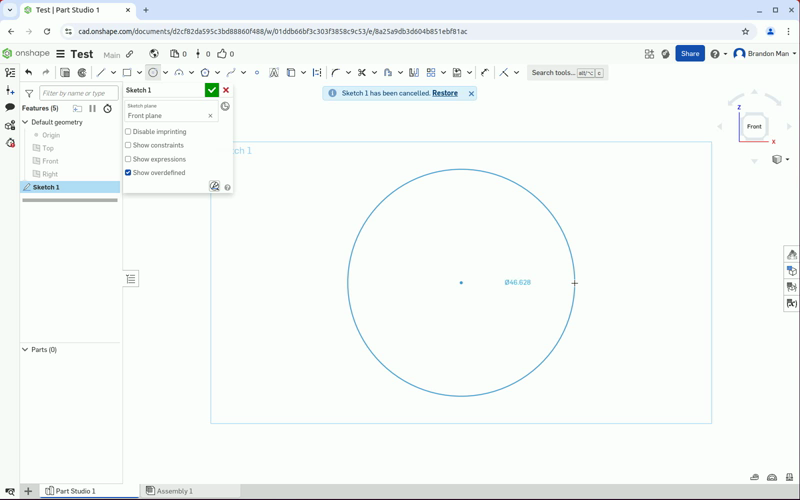
click(574, 282)
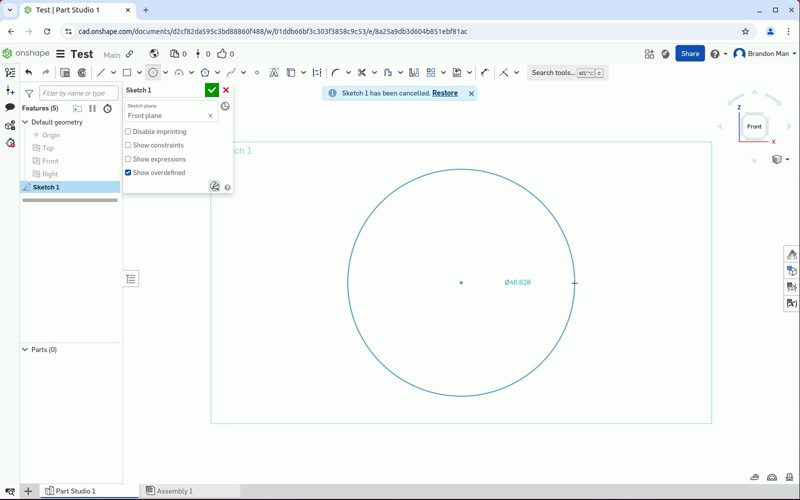
key(esc)
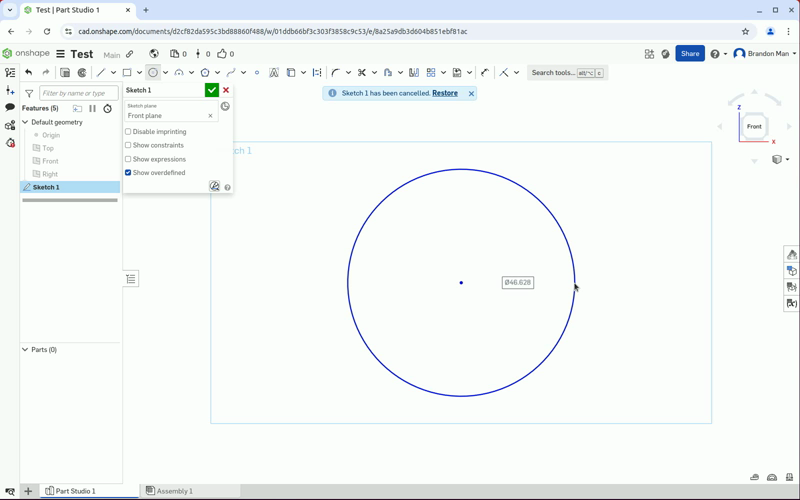
key(c)
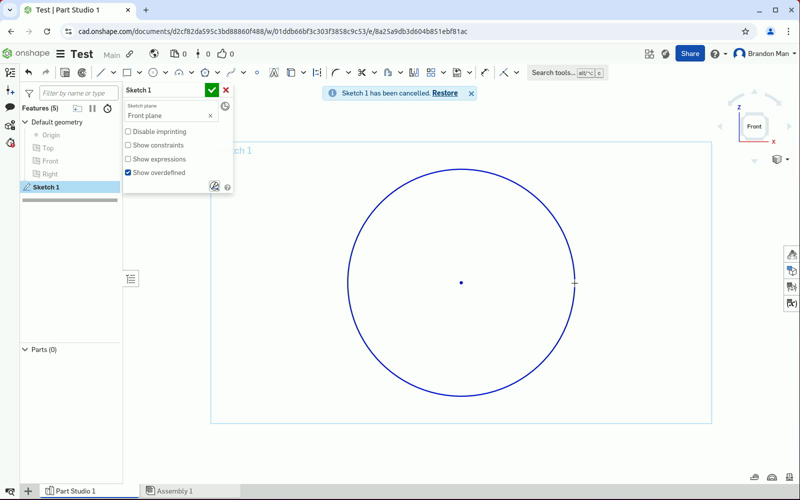
key_down(shift)
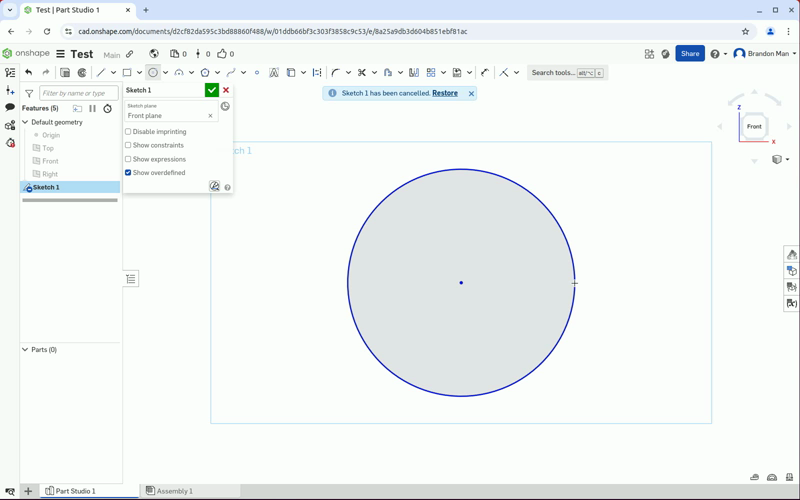
mouse_move(461, 282)
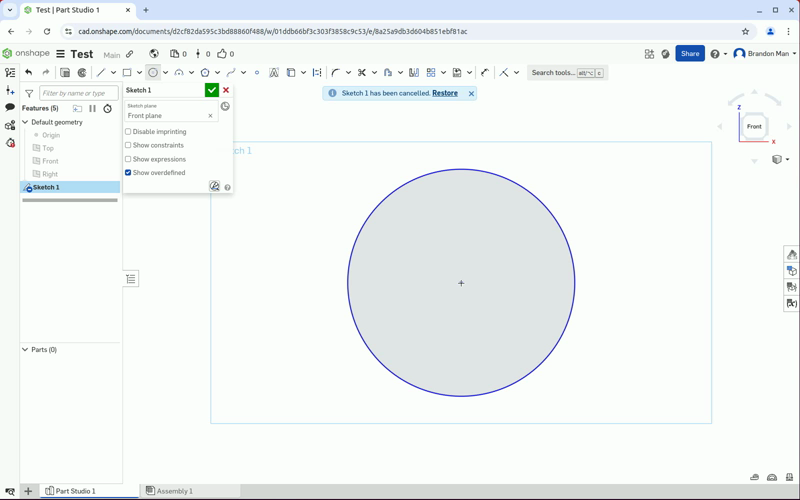
click(461, 282)
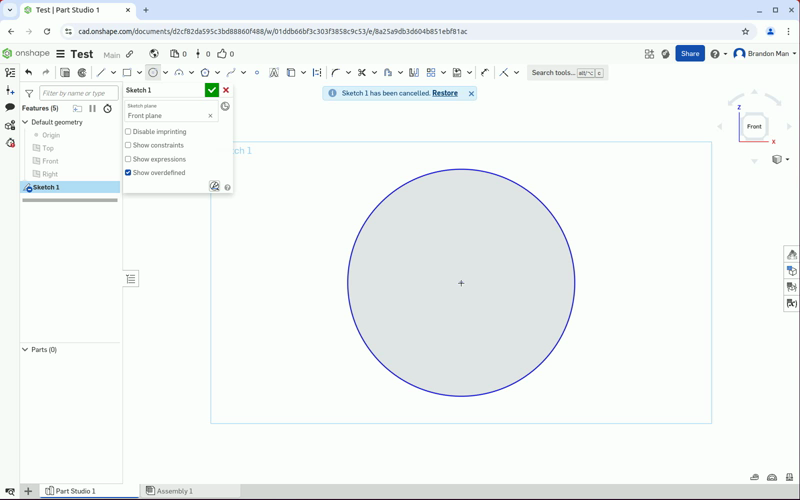
key_up(shift)
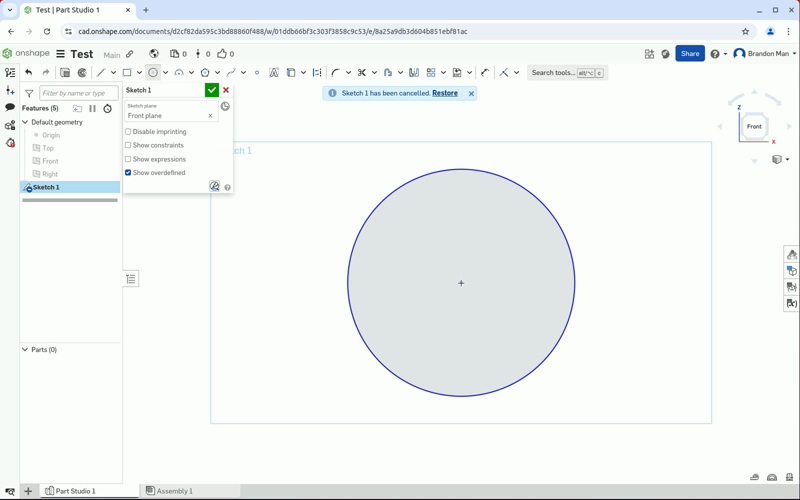
mouse_move(539, 282)
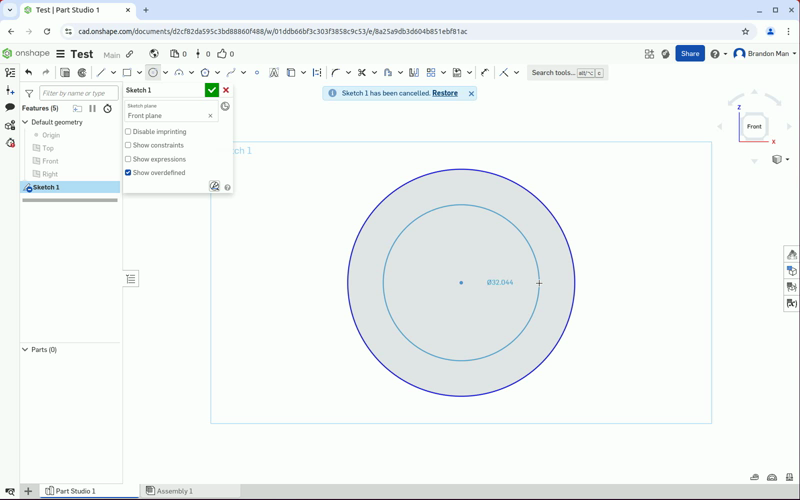
click(539, 282)
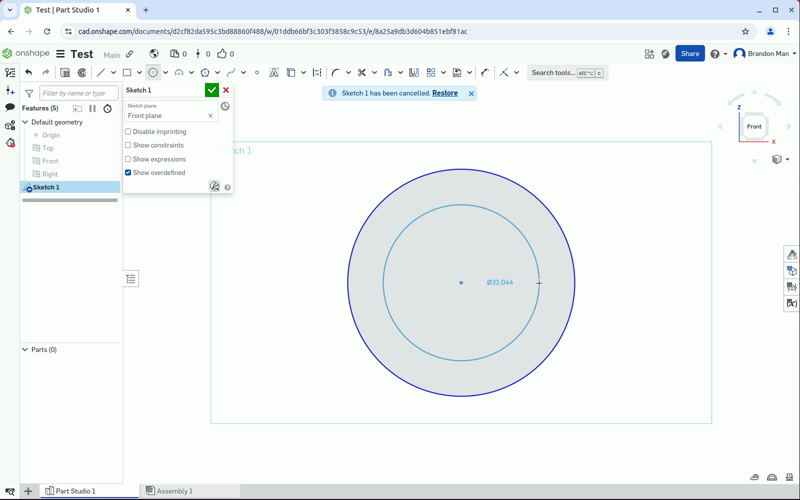
key(esc)
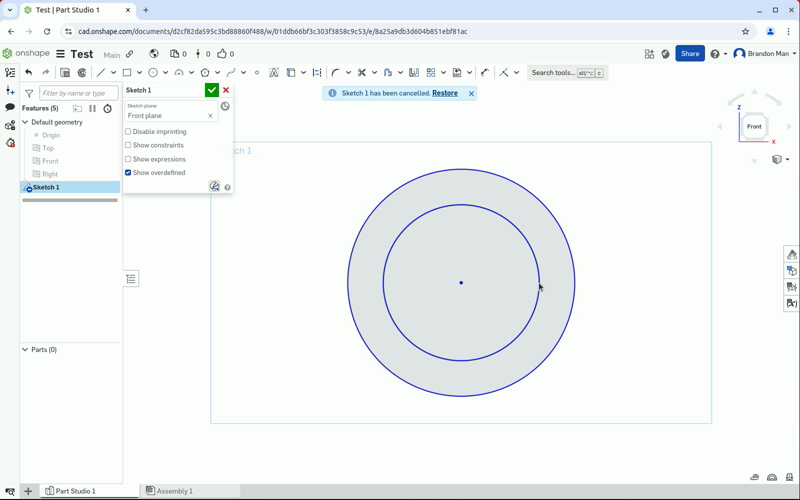
mouse_move(436, 189)
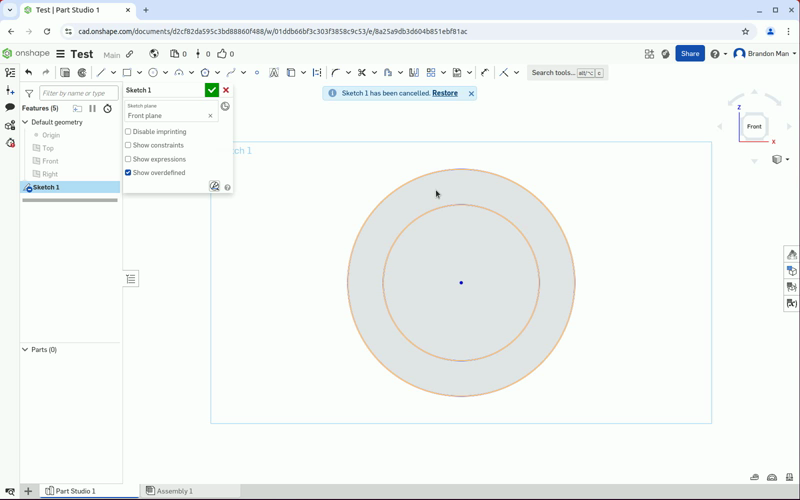
click(436, 189)
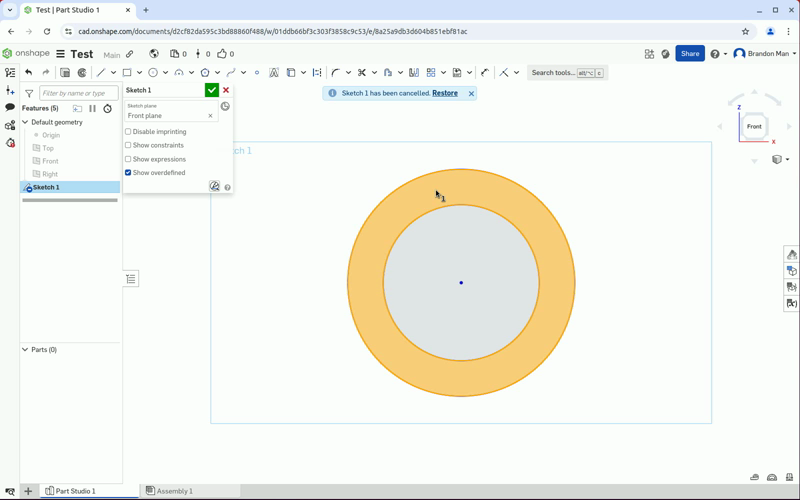
mouse_move(73, 352)
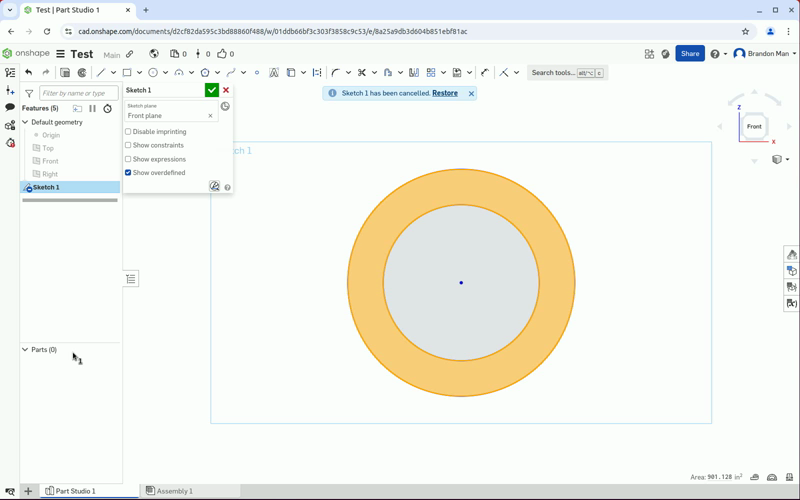
key(shift+y)
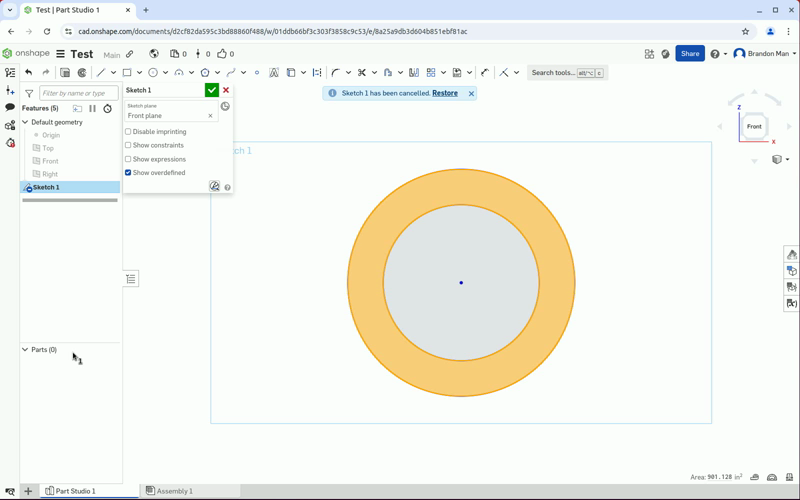
key(shift+e)
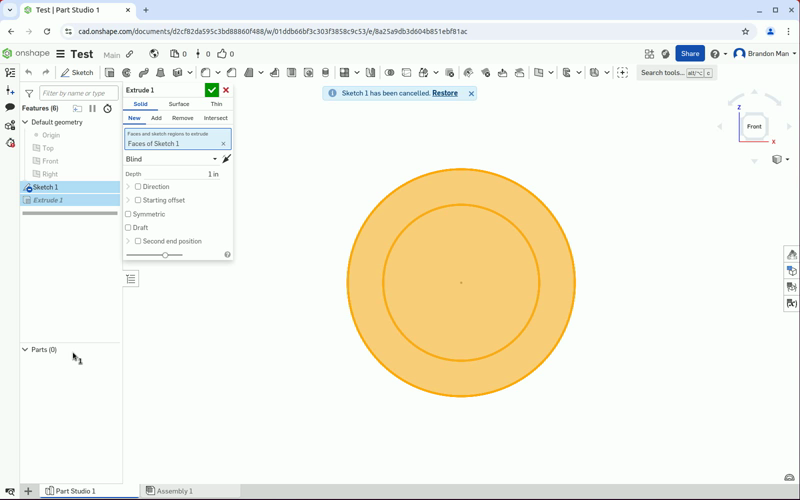
mouse_move(143, 106)
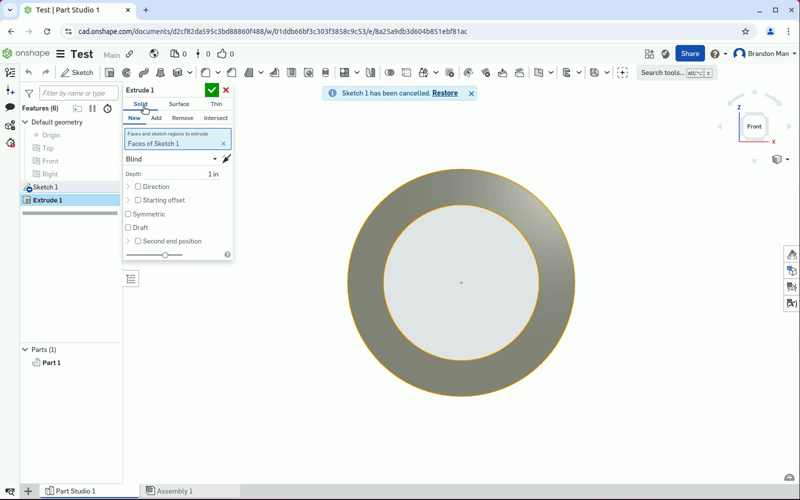
click(143, 106)
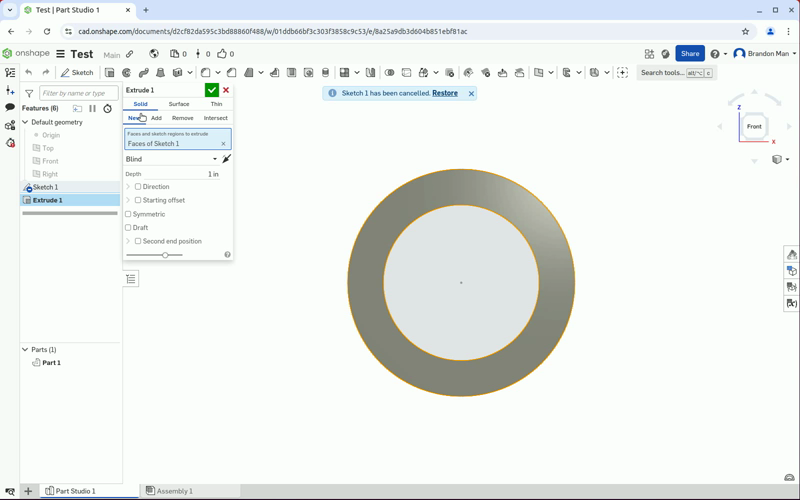
mouse_move(137, 120)
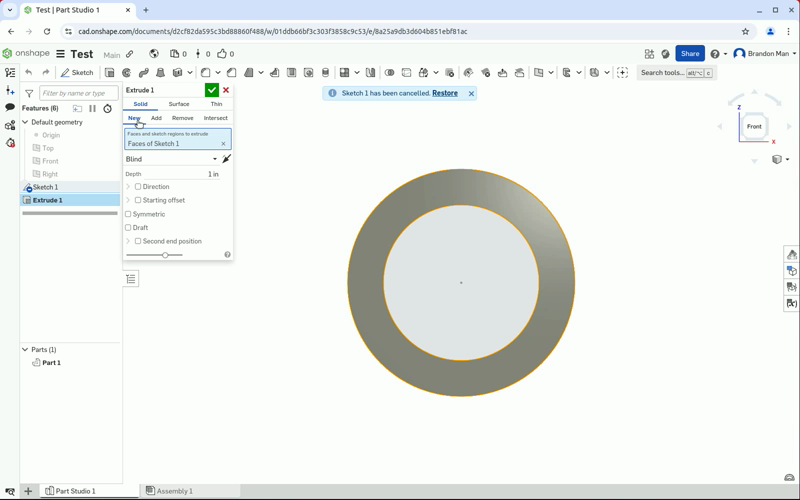
click(137, 120)
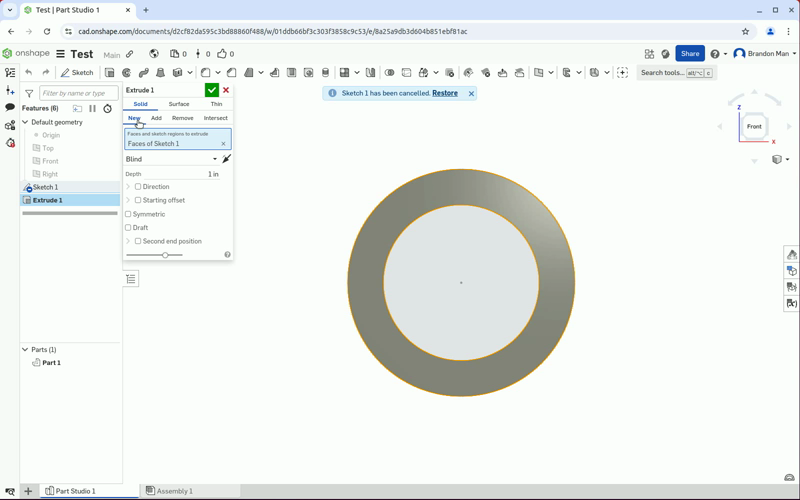
key(tab, 4)
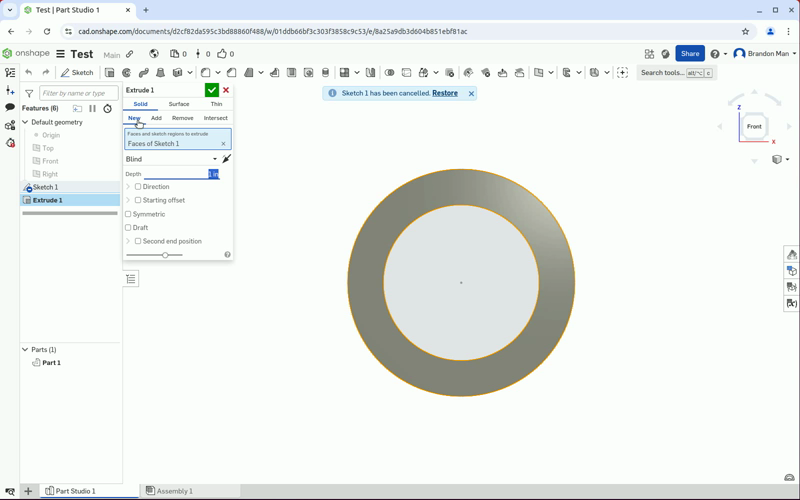
text(1.685)
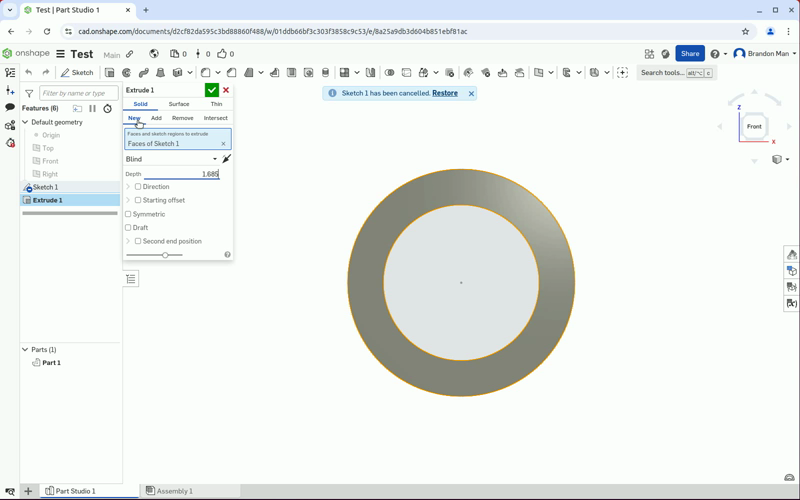
key(enter)
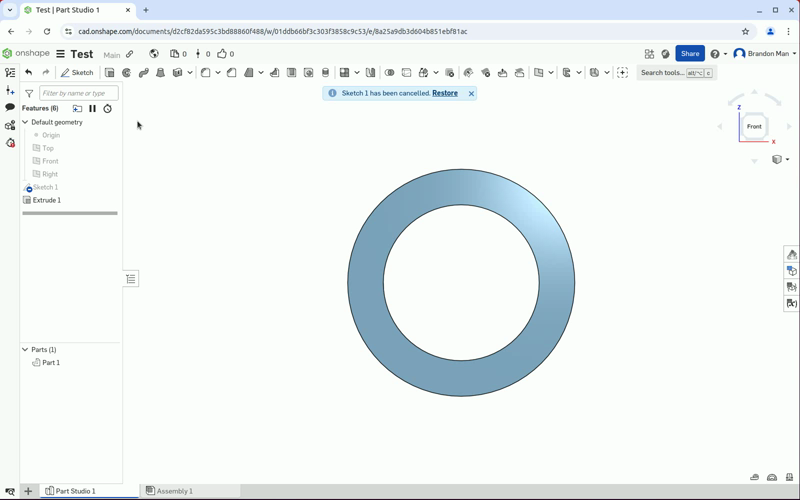
key(shift+h)
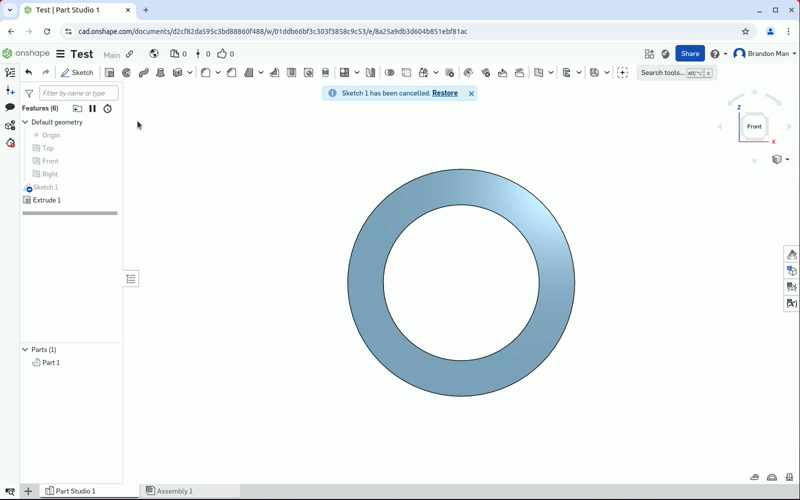
key(shift+h)
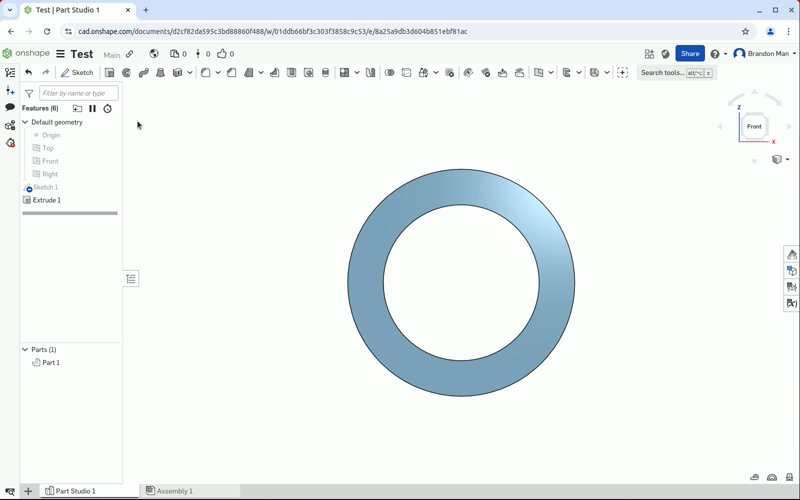
mouse_move(73, 189)
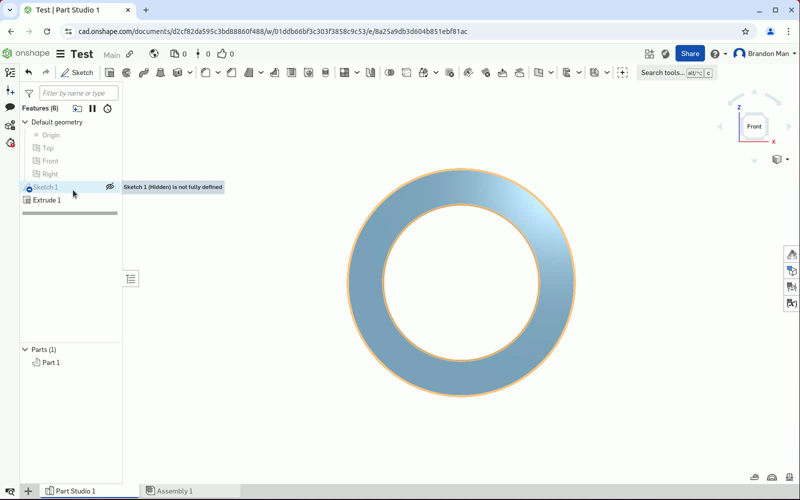
click(73, 189)
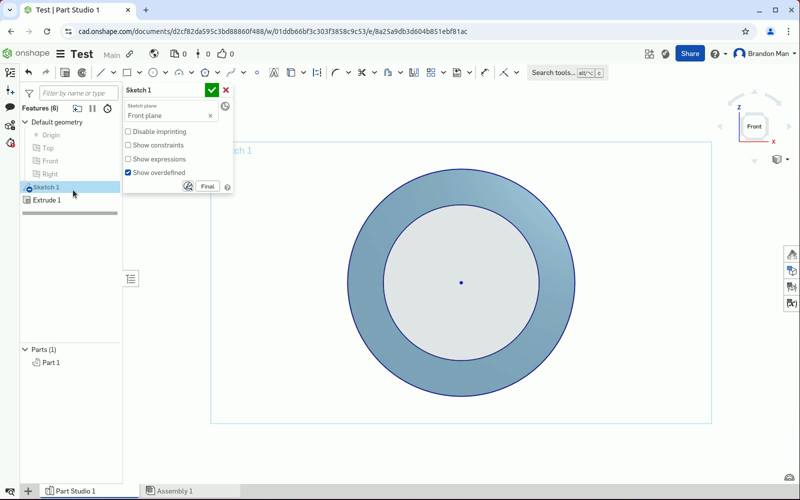
mouse_move(229, 92)
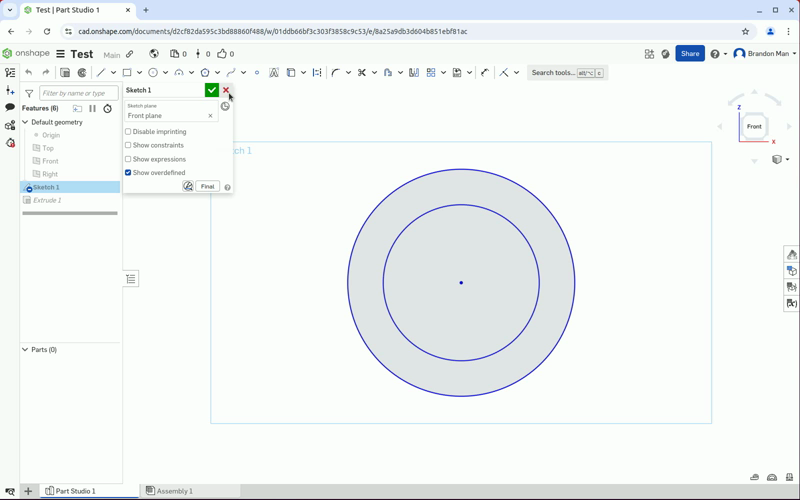
click(229, 92)
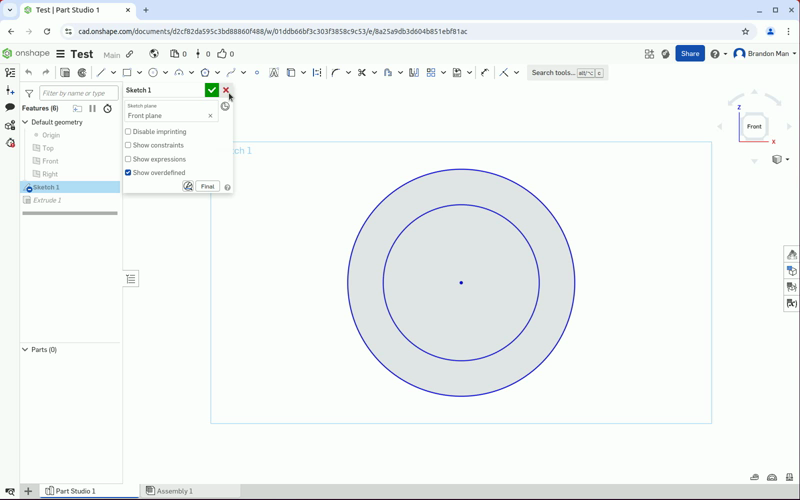
key(shift+s)
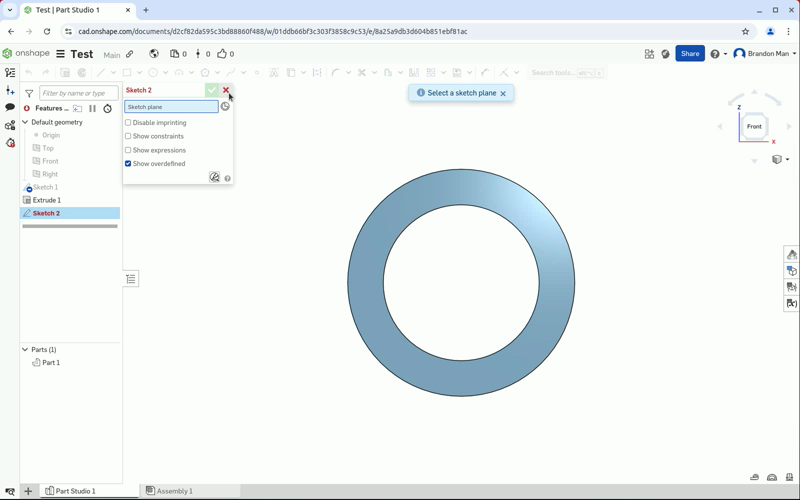
mouse_move(73, 163)
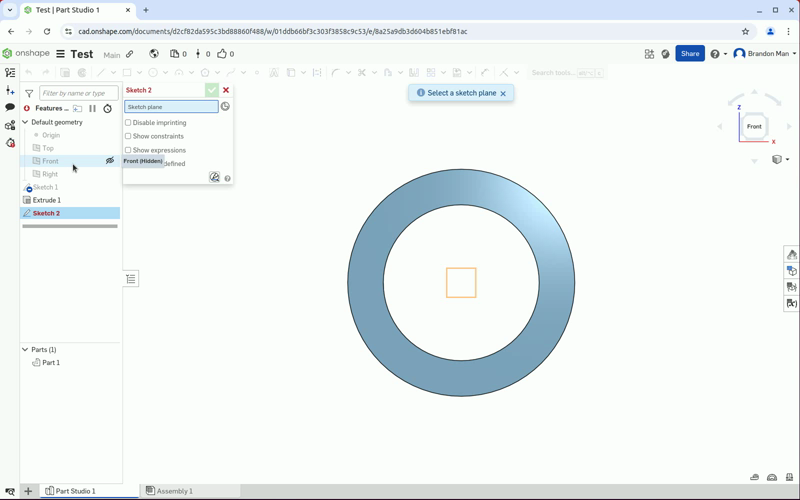
click(73, 163)
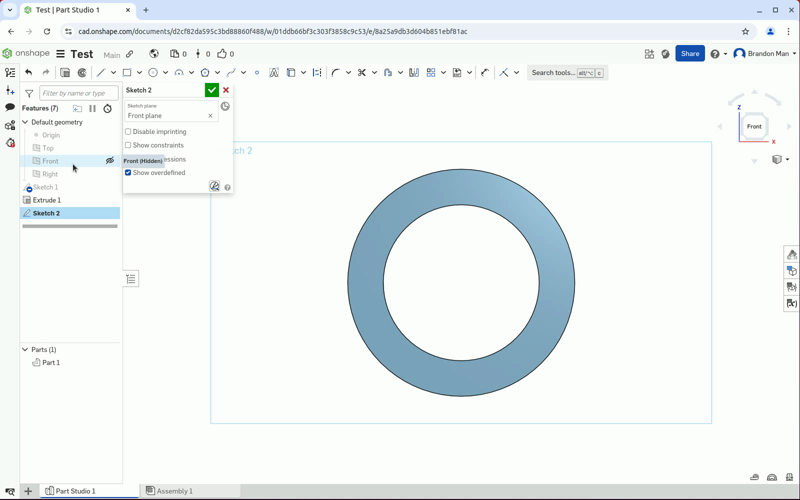
mouse_move(73, 352)
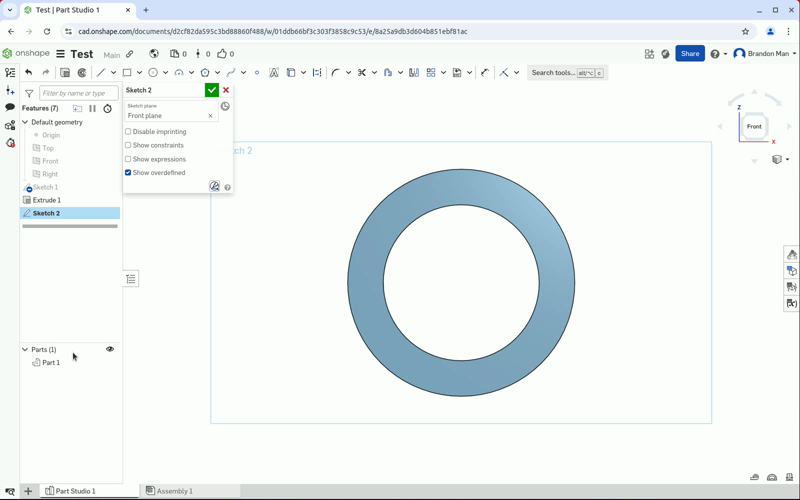
key(y)
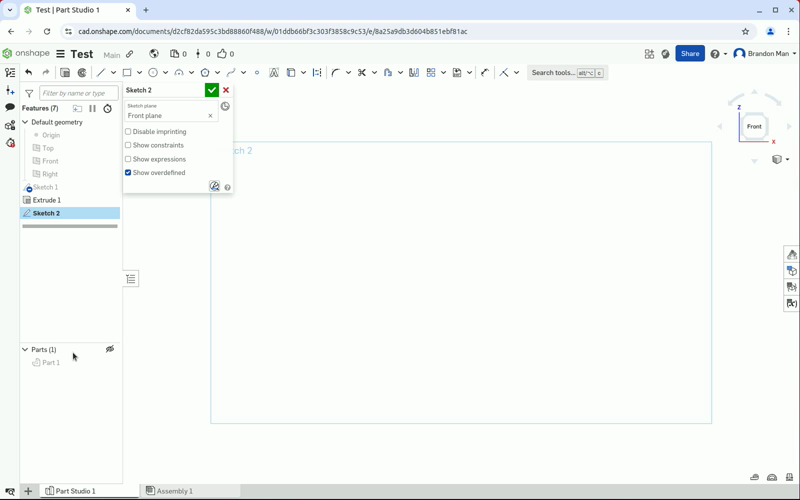
key(c)
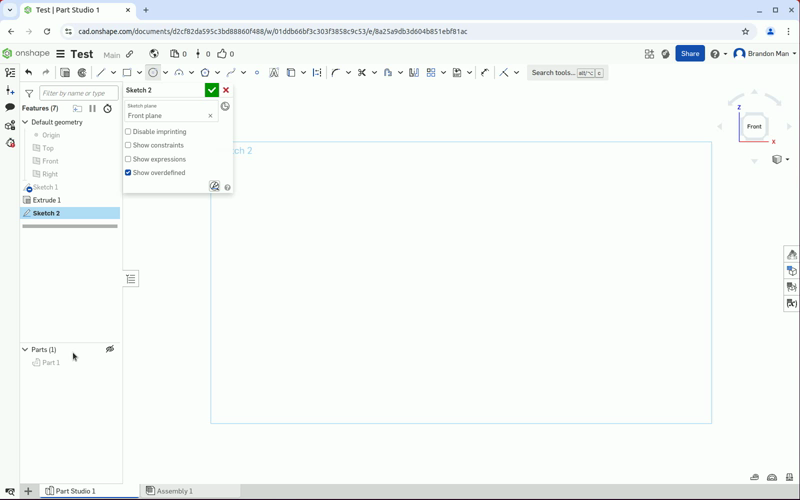
key_down(shift)
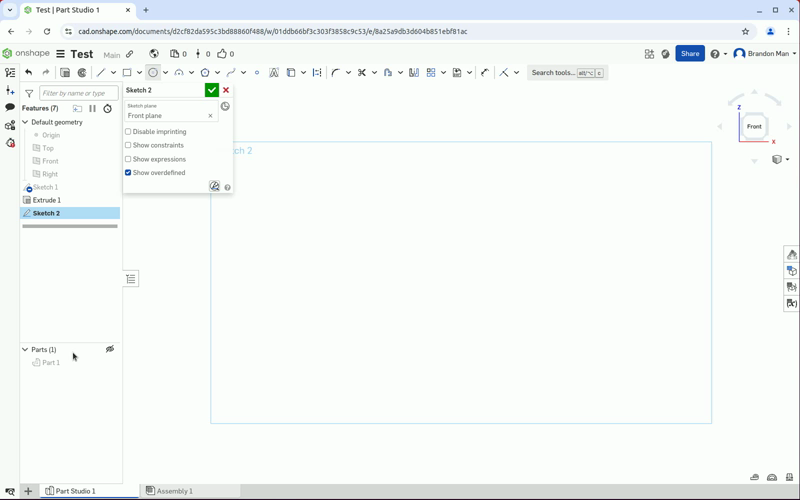
mouse_move(461, 282)
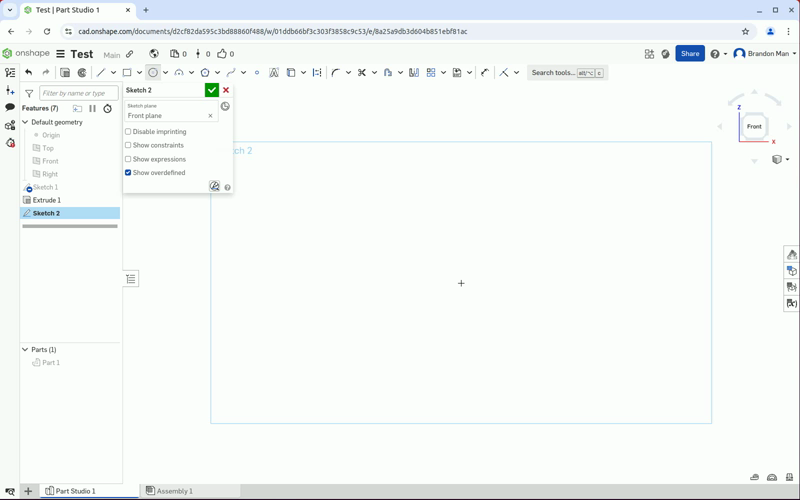
click(461, 282)
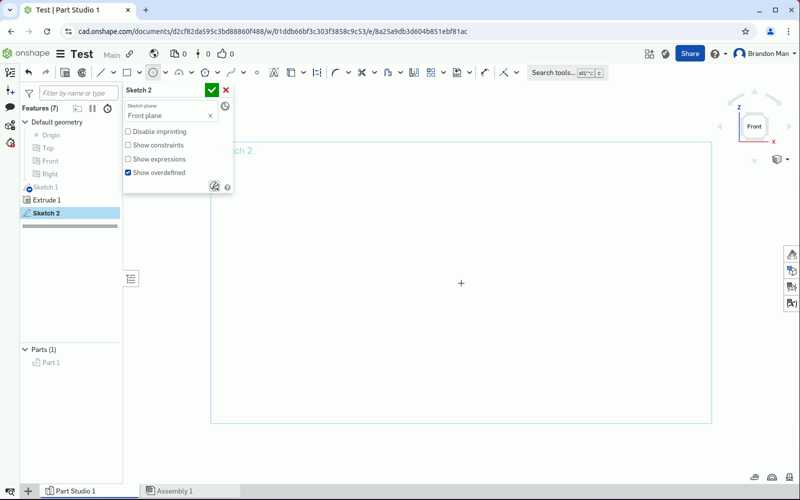
key_up(shift)
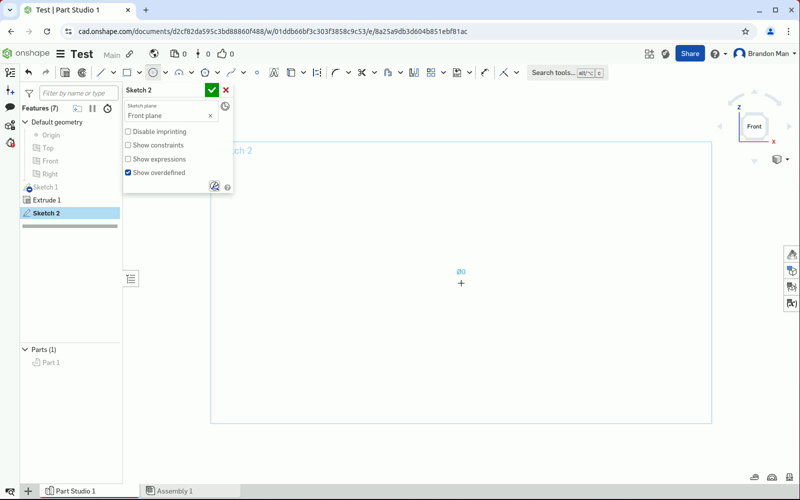
mouse_move(570, 282)
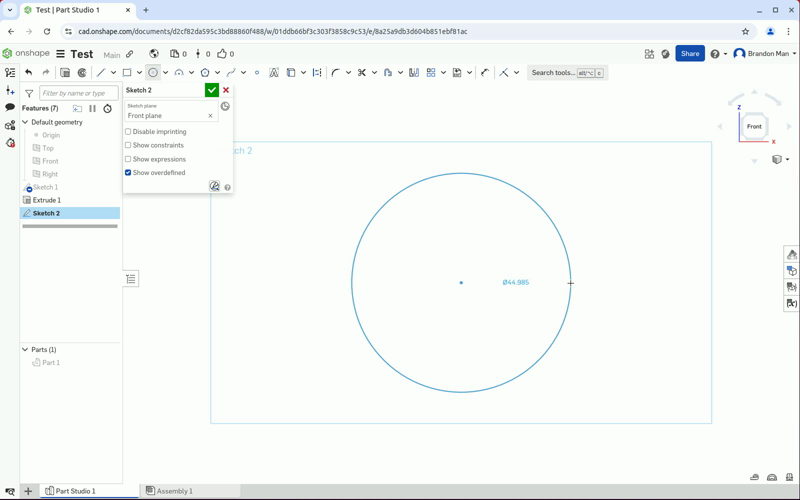
click(570, 282)
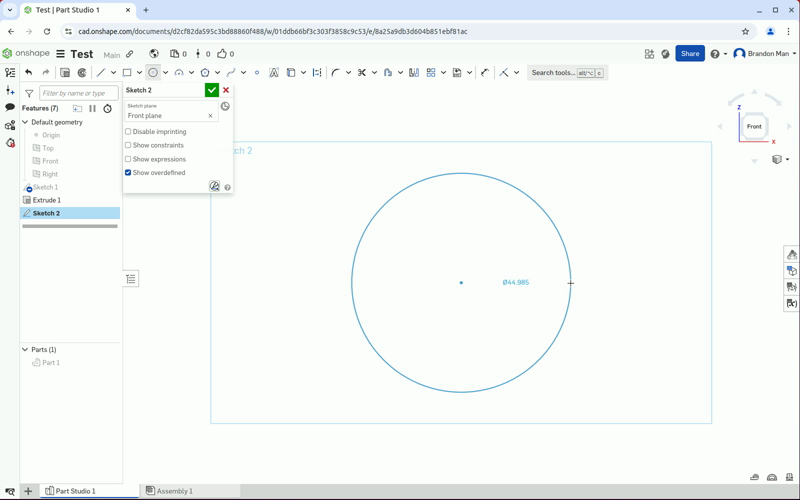
key(esc)
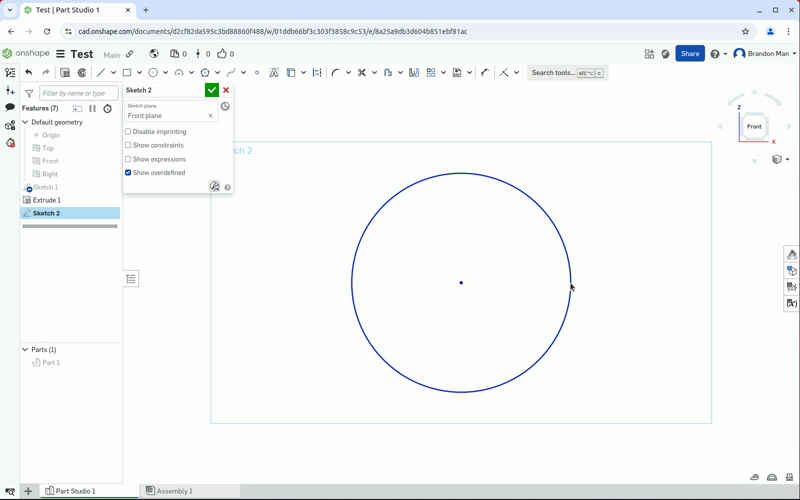
key(c)
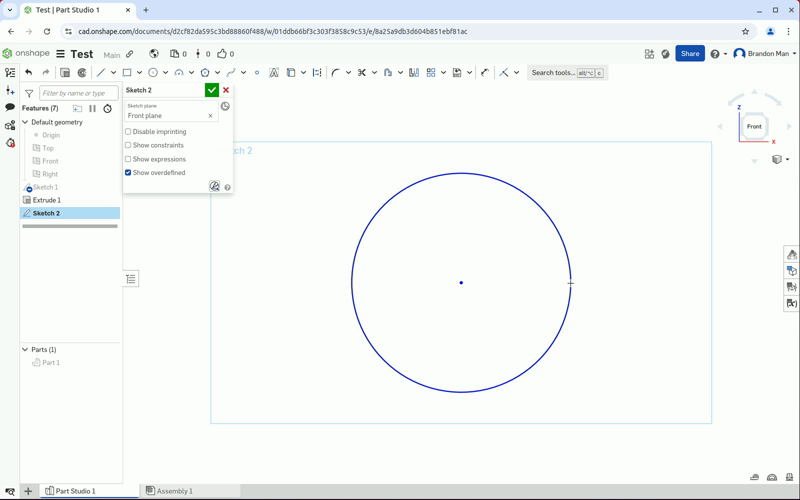
key_down(shift)
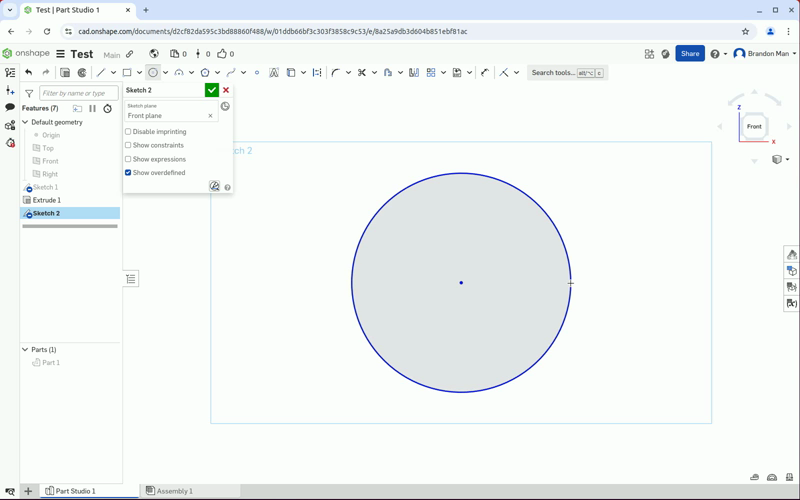
mouse_move(461, 282)
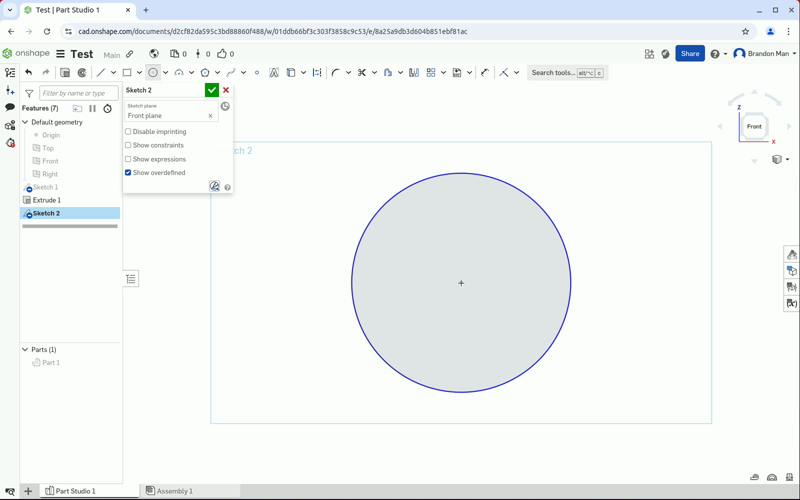
click(461, 282)
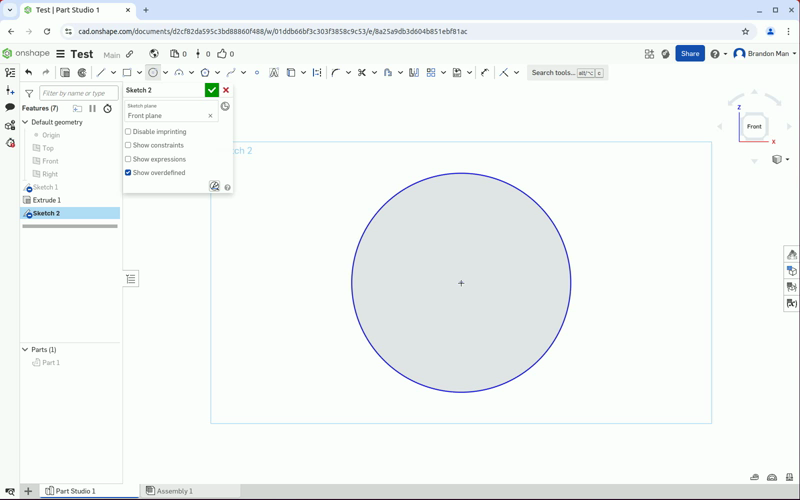
key_up(shift)
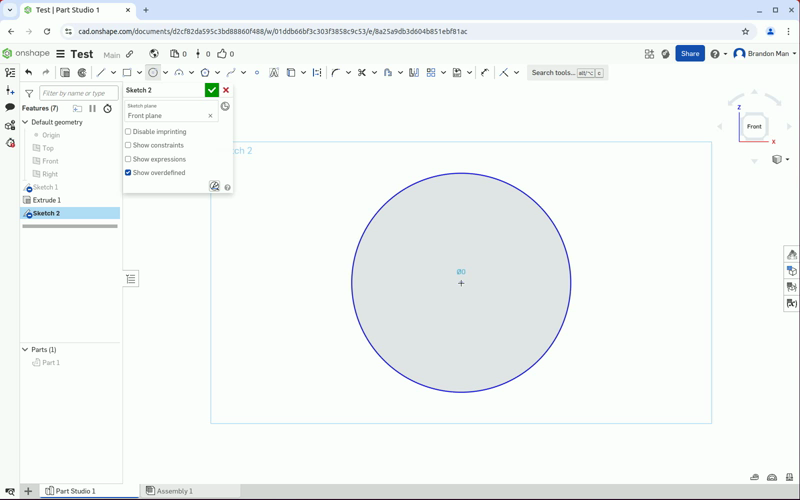
mouse_move(539, 282)
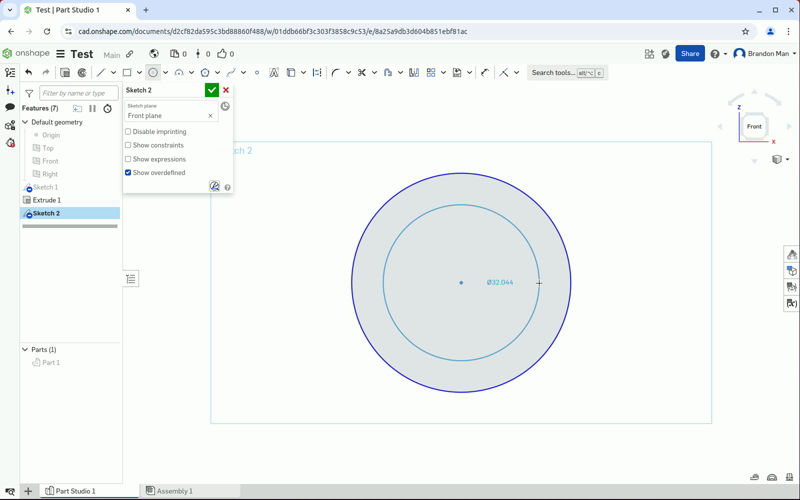
click(539, 282)
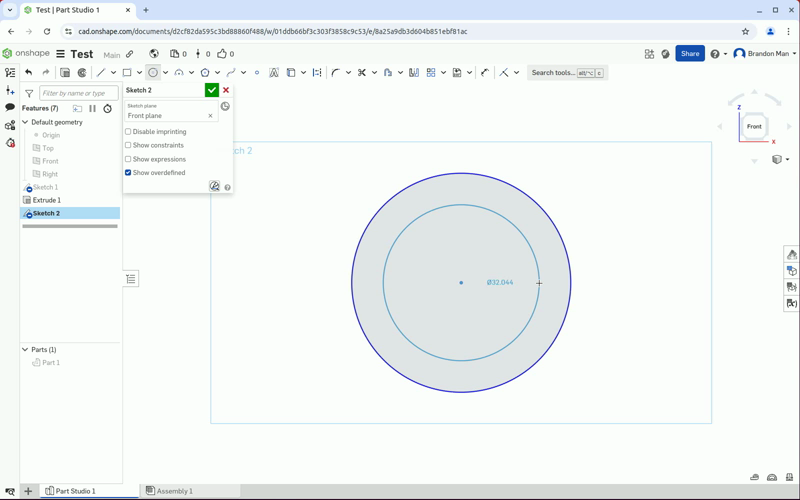
key(esc)
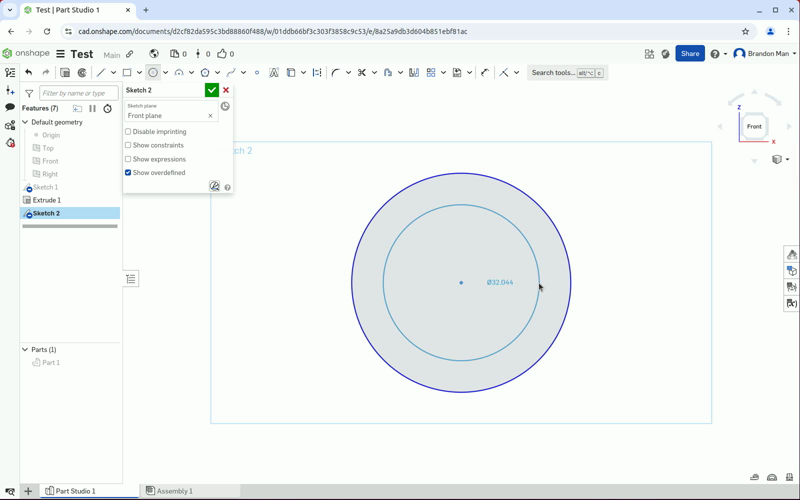
mouse_move(469, 374)
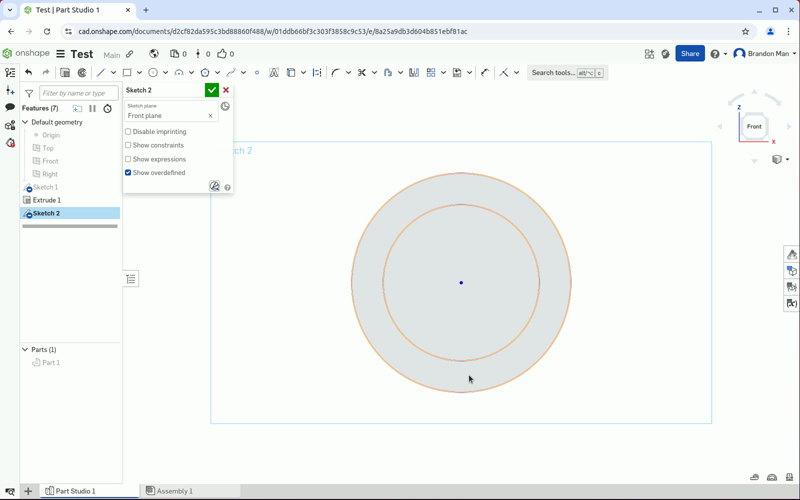
click(469, 374)
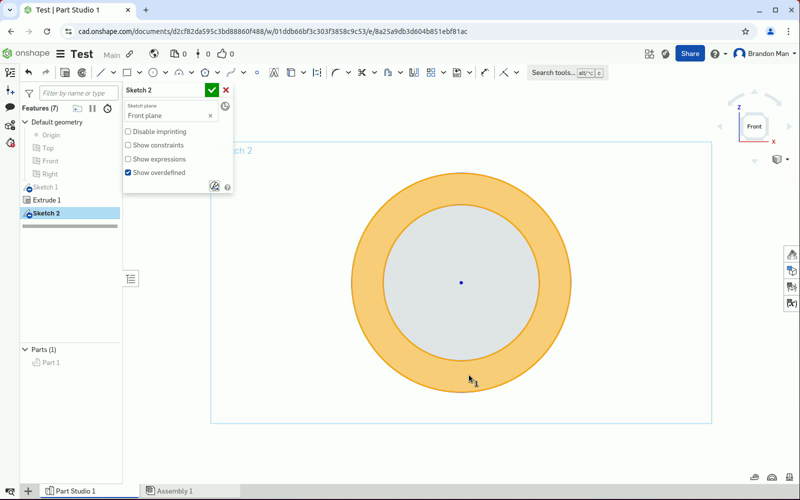
mouse_move(73, 352)
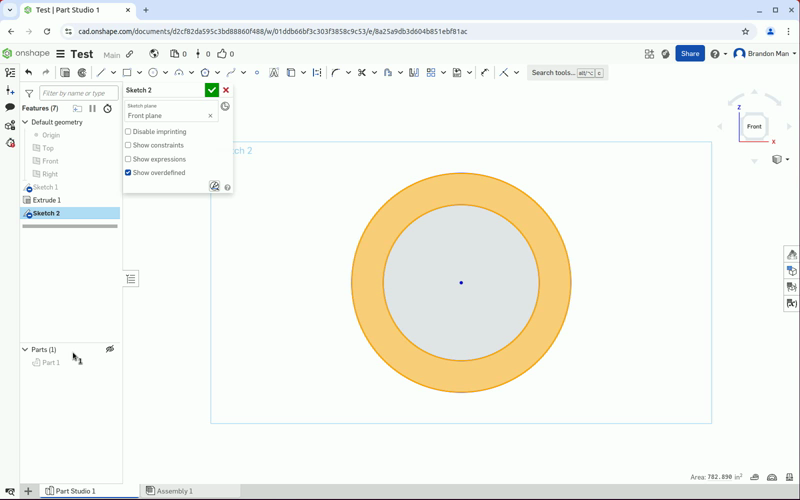
key(shift+y)
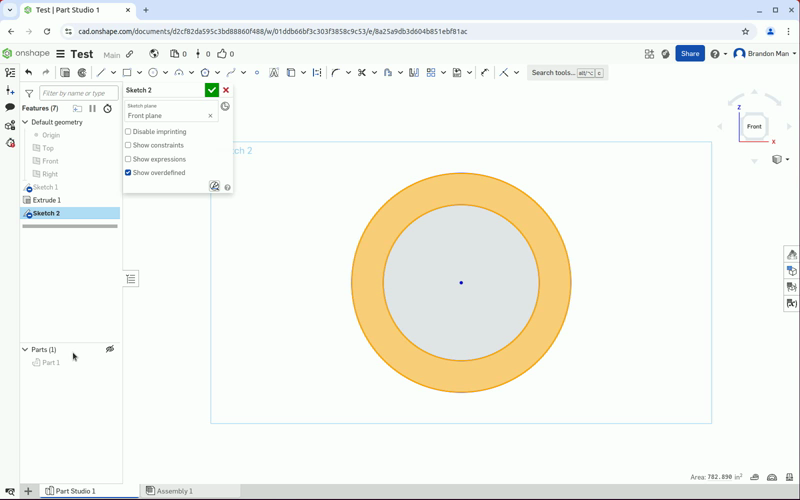
key(shift+e)
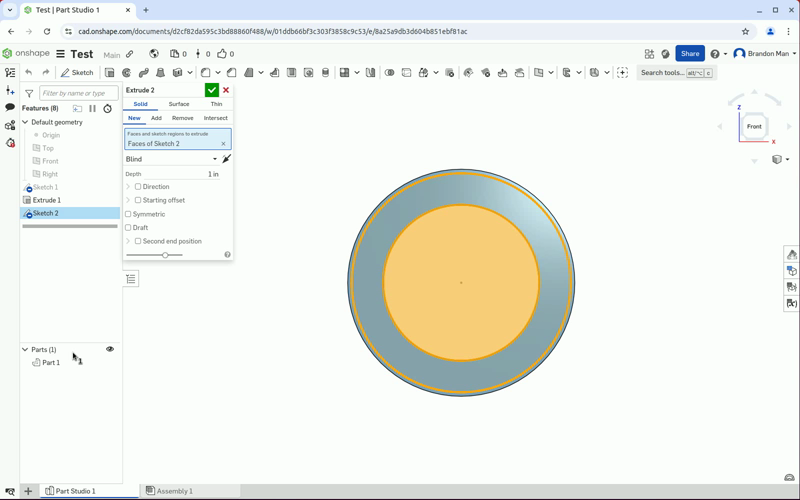
mouse_move(143, 106)
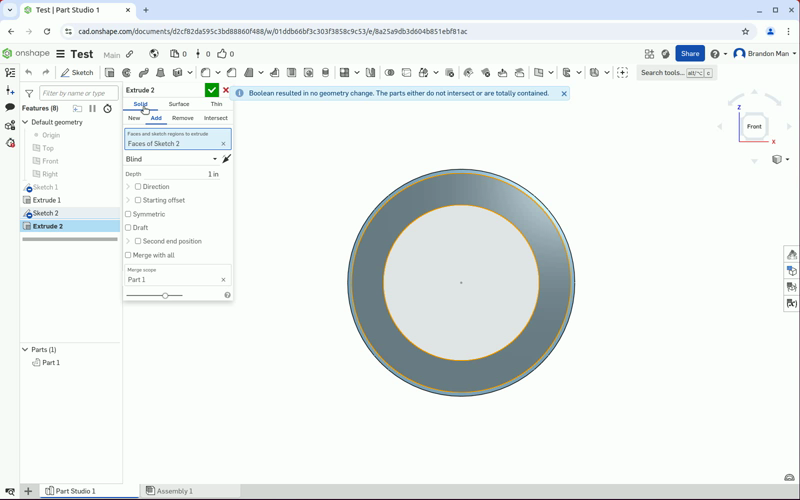
click(143, 106)
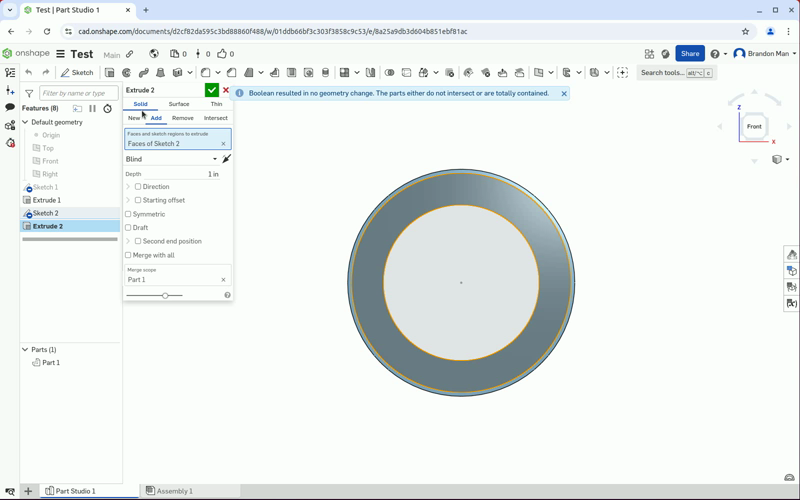
mouse_move(137, 120)
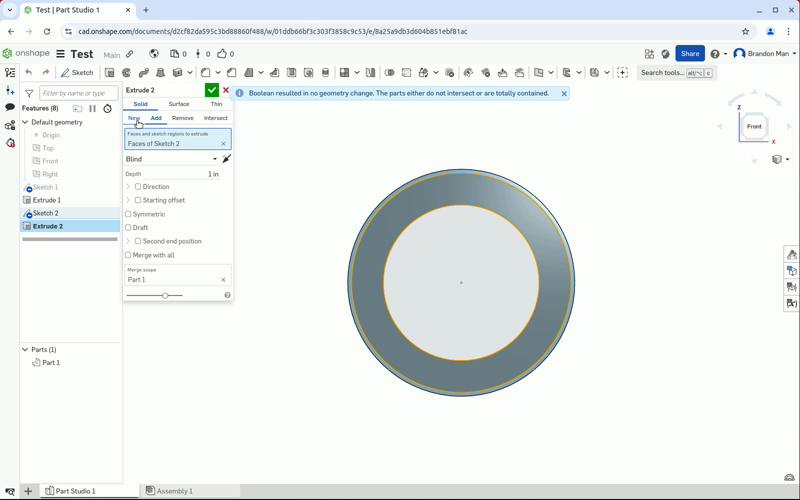
click(137, 120)
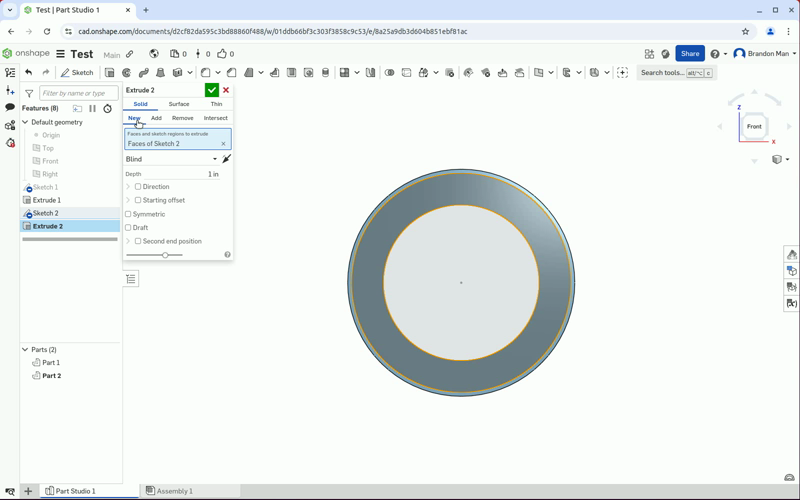
key(tab, 4)
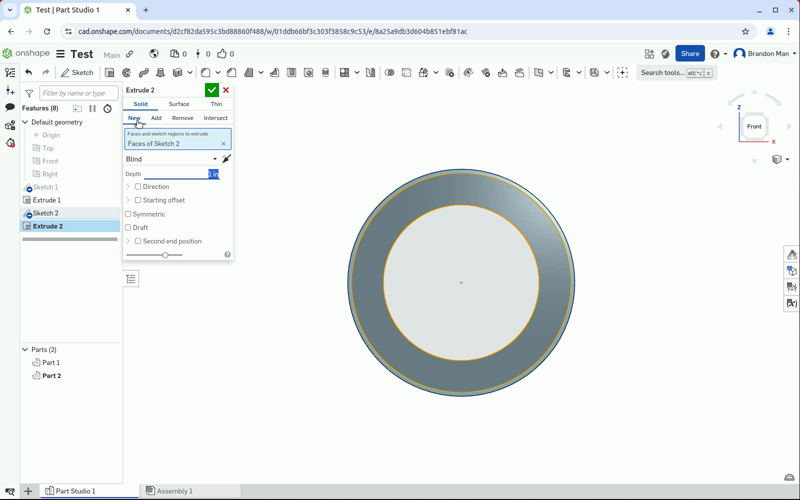
text(2.889)
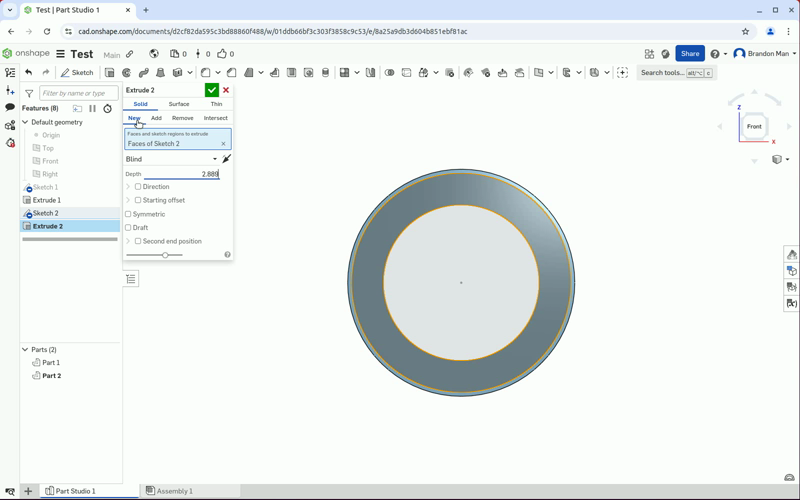
key(tab, 3)
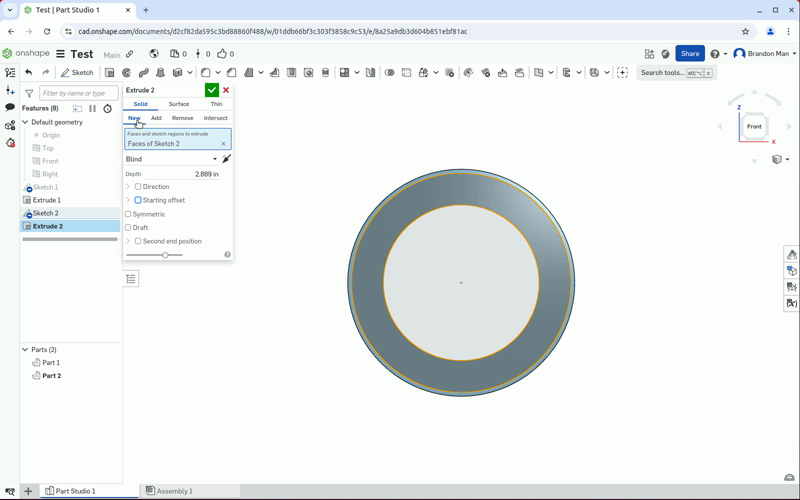
key(tab, 2)
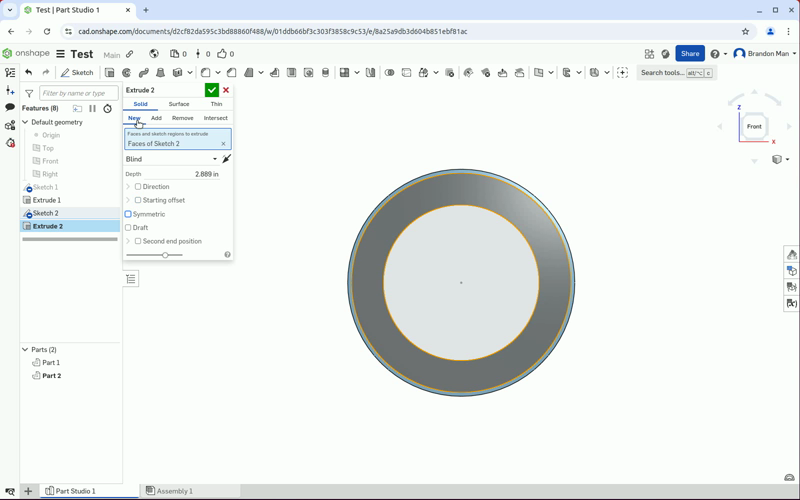
key(space)
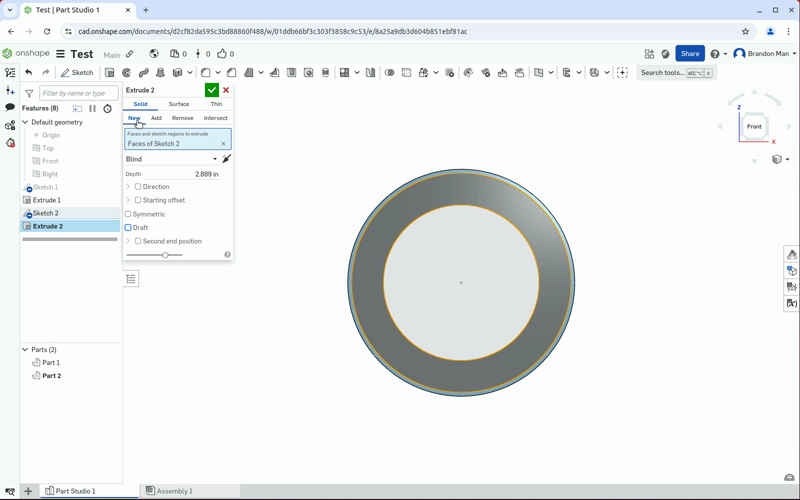
key(tab, 3)
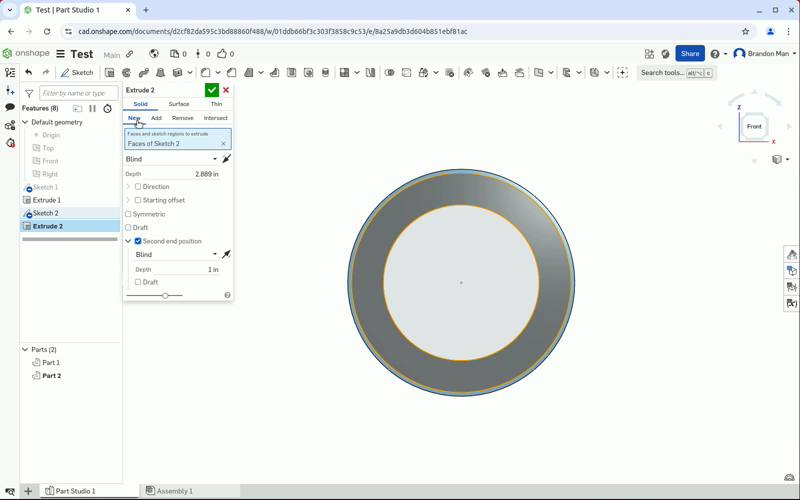
text(1.204)
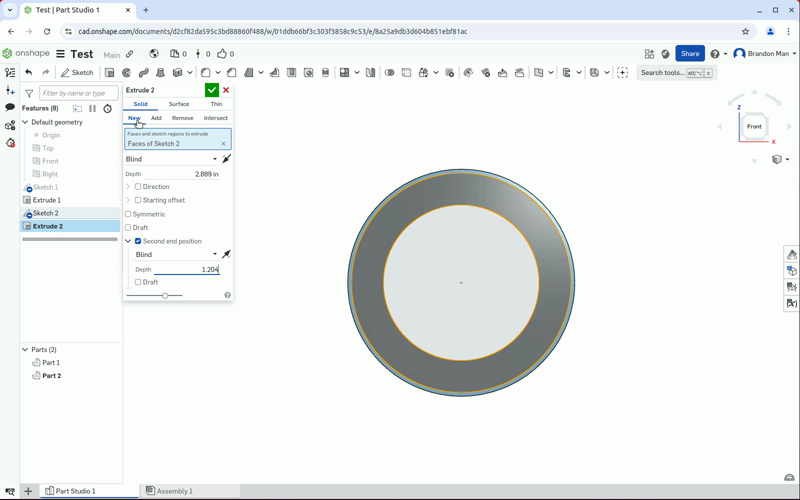
key(enter)
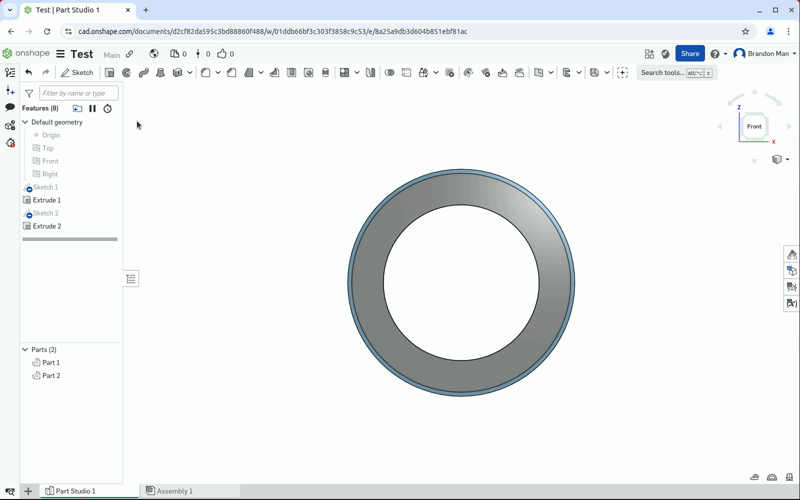
key(shift+h)
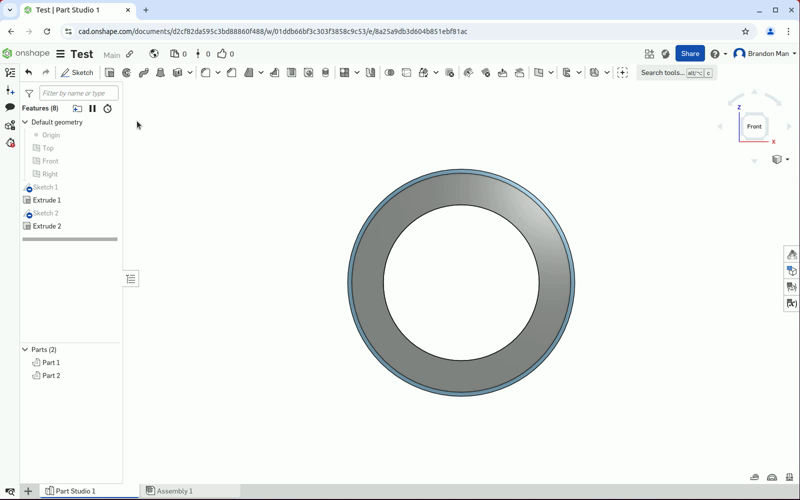
key(shift+h)
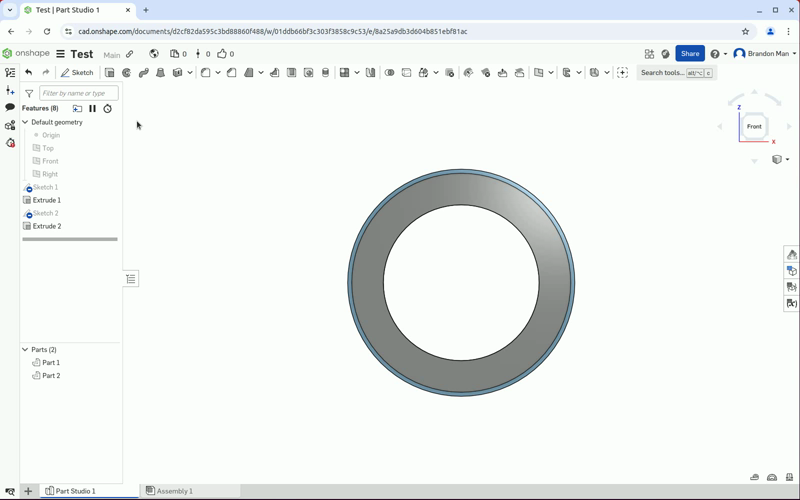
key(shift+7)
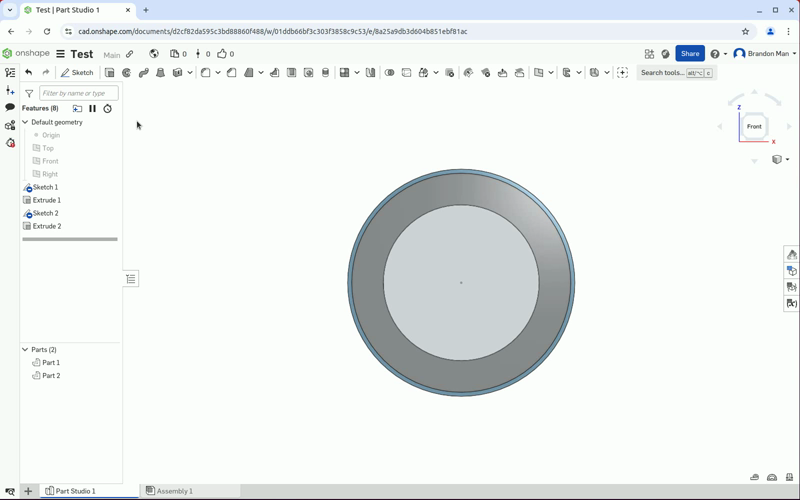
key(left, 2)
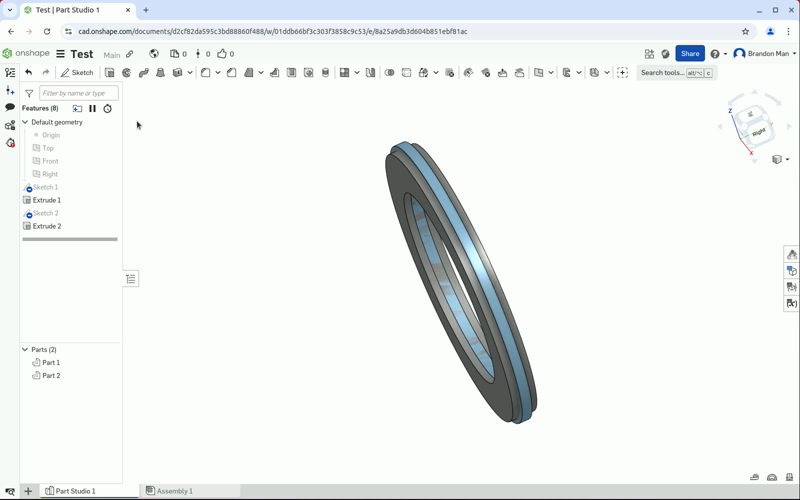
key(down, 2)
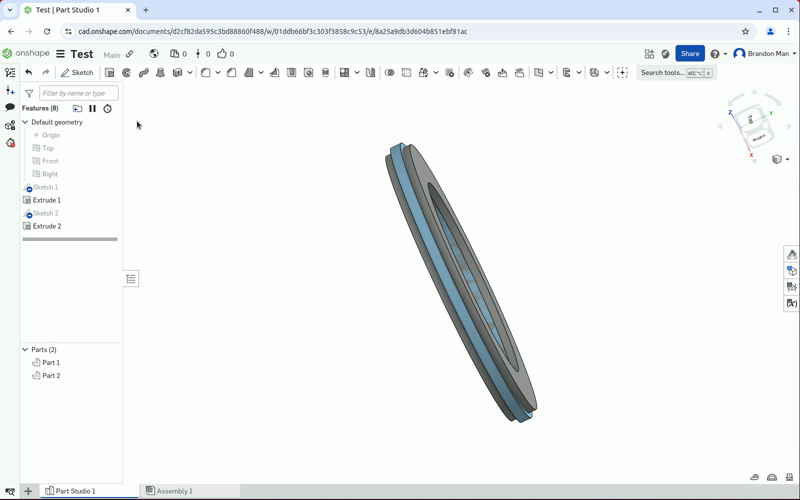
key(up, 2)
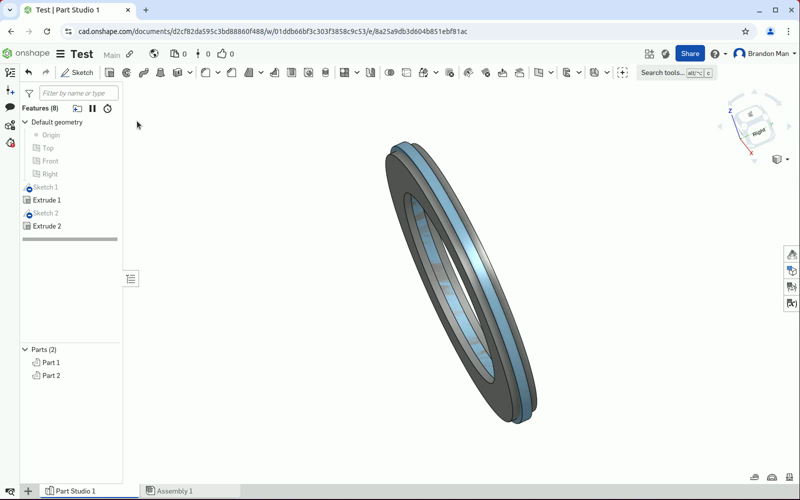
key(right, 2)
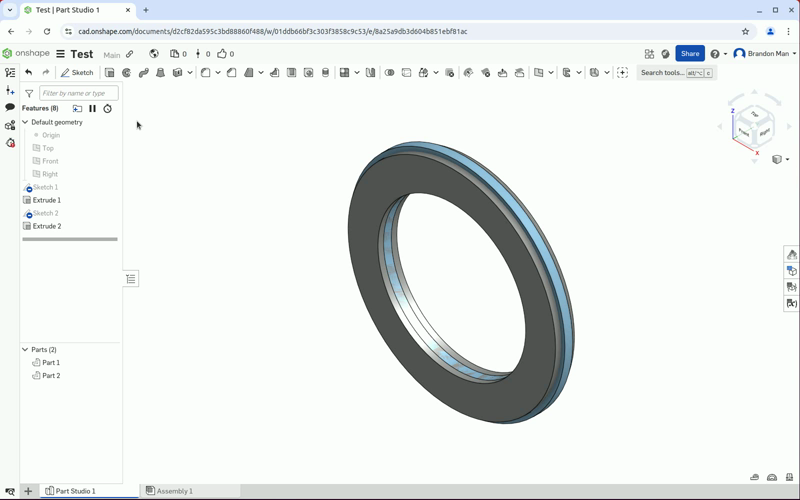
mouse_move(73, 189)
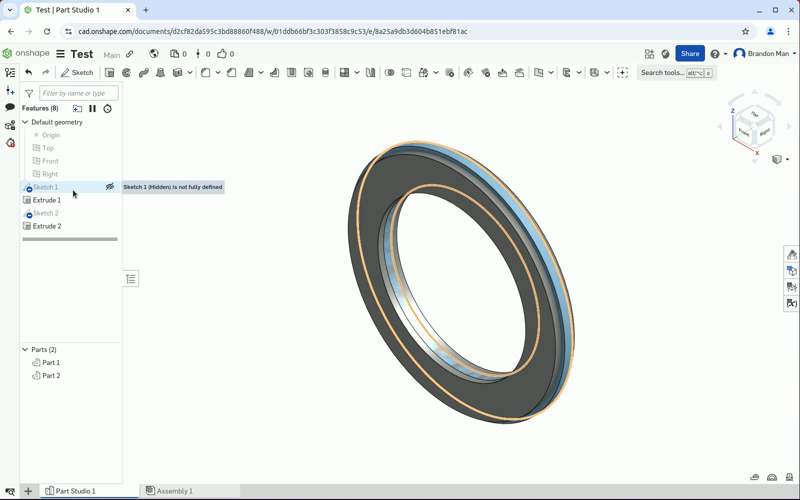
click(73, 189)